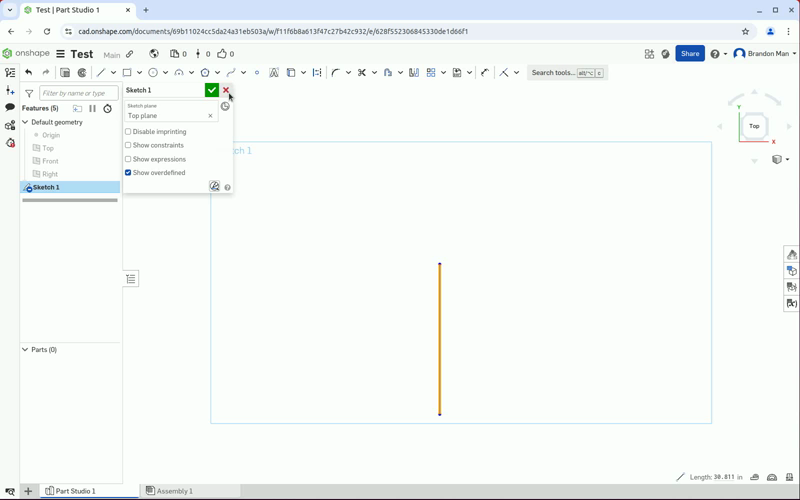
key(shift+h)
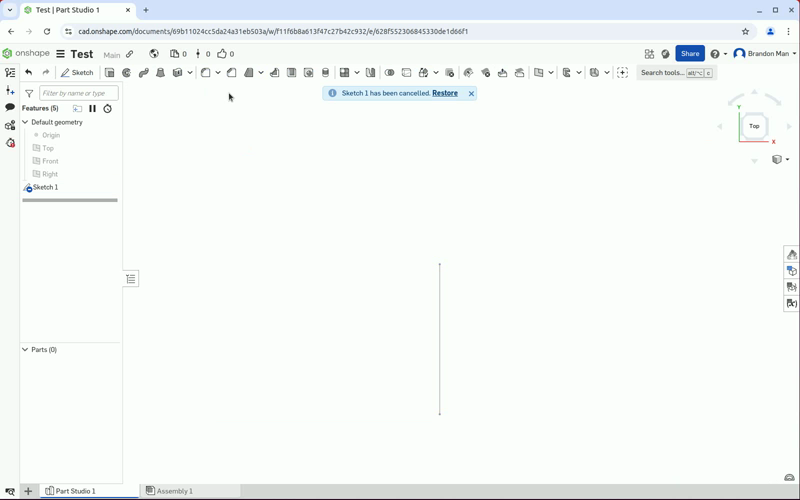
key(shift+s)
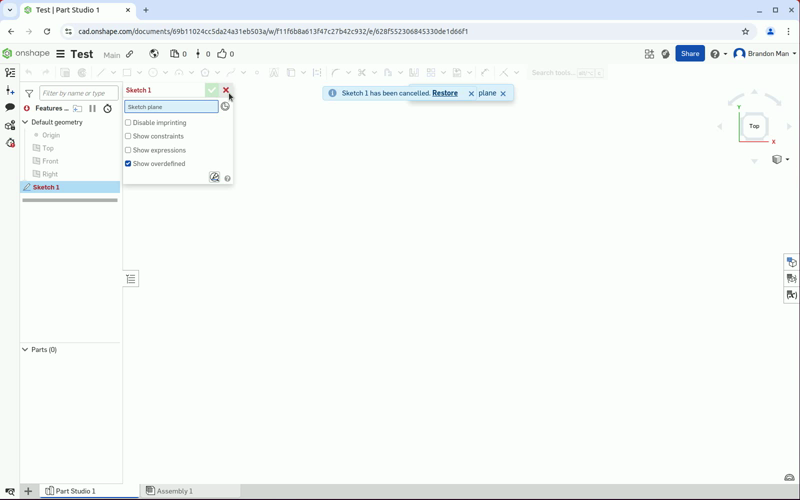
mouse_move(73, 150)
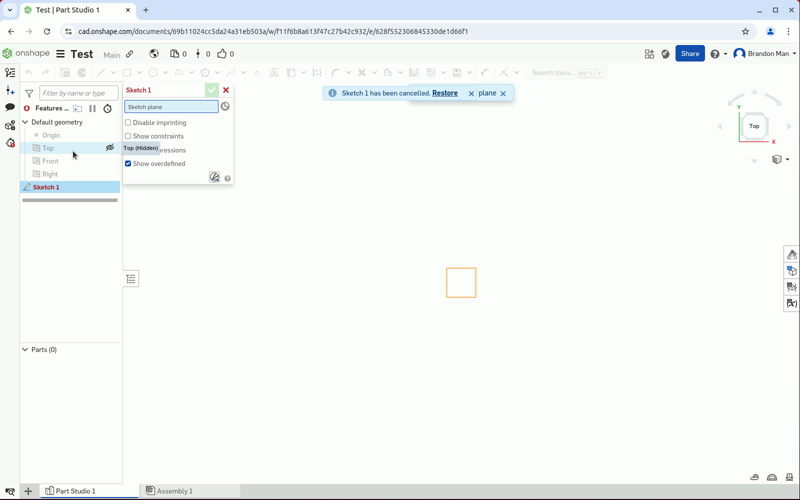
click(73, 150)
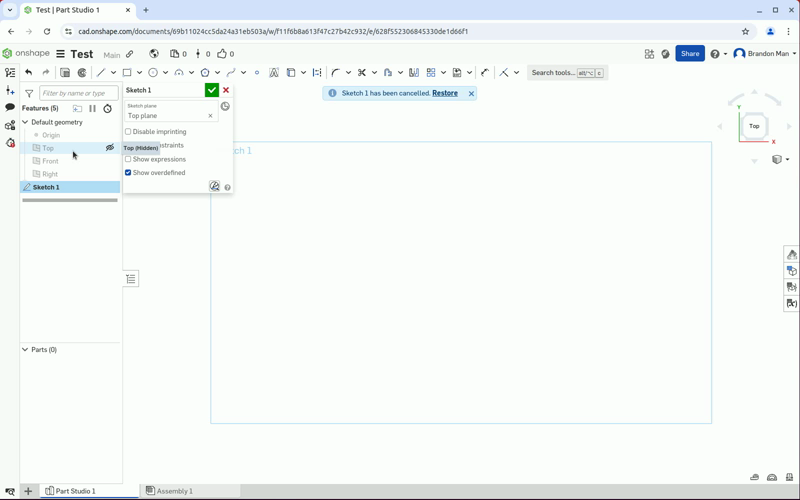
mouse_move(73, 352)
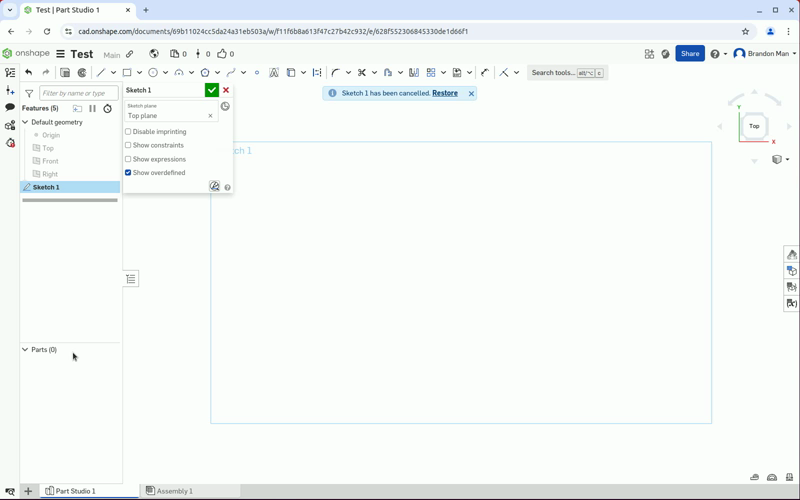
key(y)
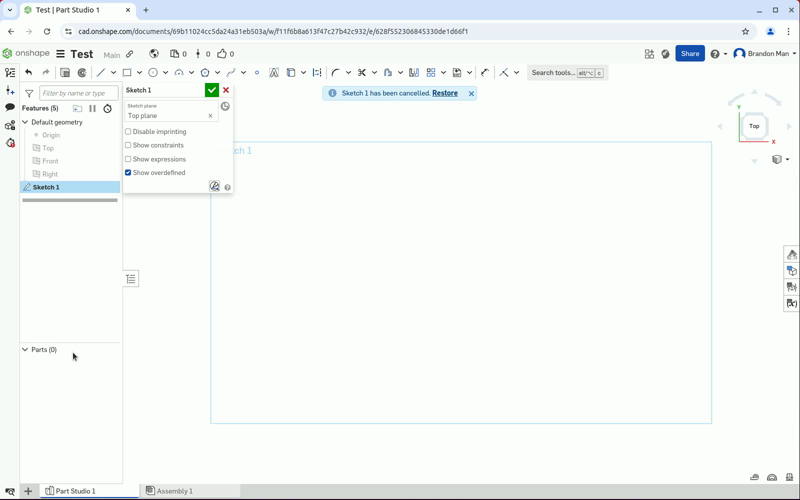
key(l)
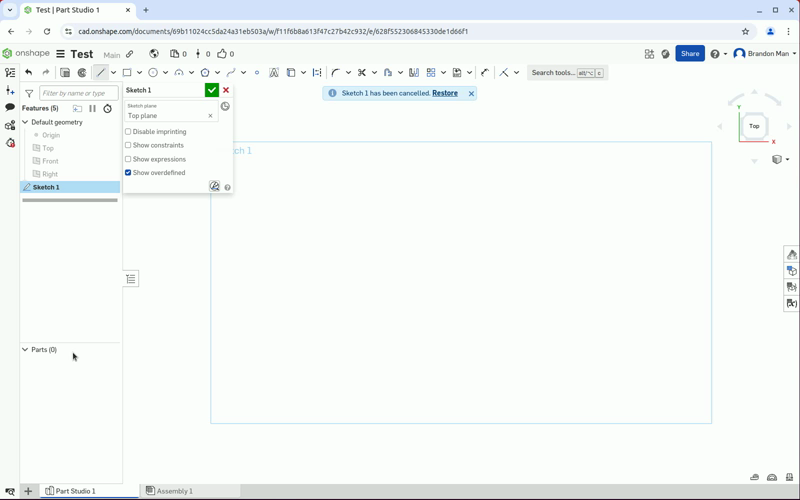
key_down(shift)
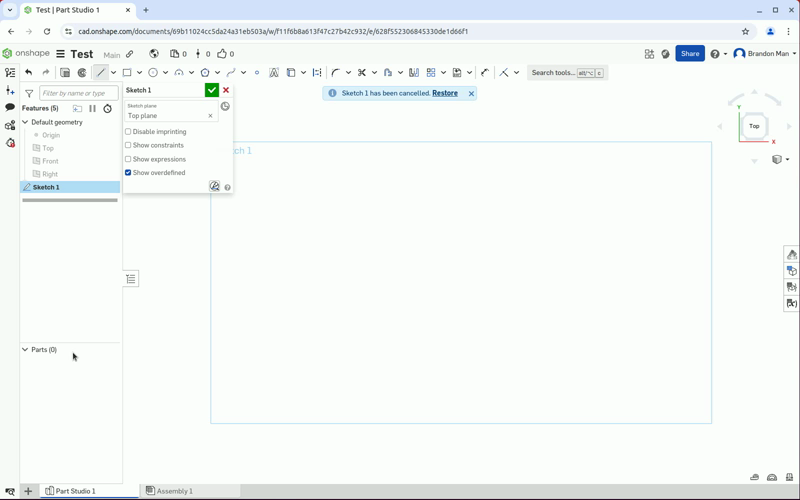
mouse_move(348, 374)
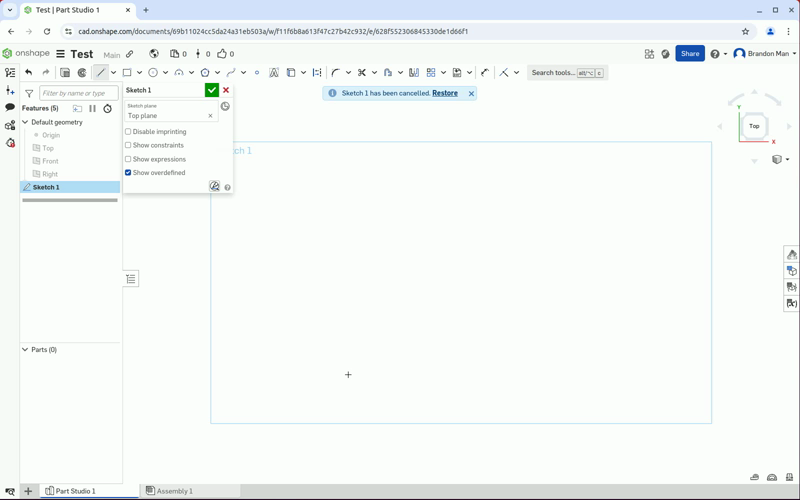
click(348, 374)
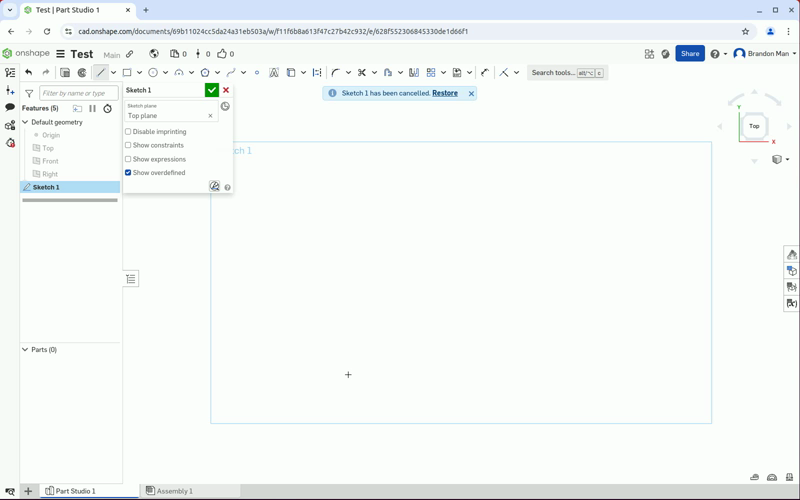
key_up(shift)
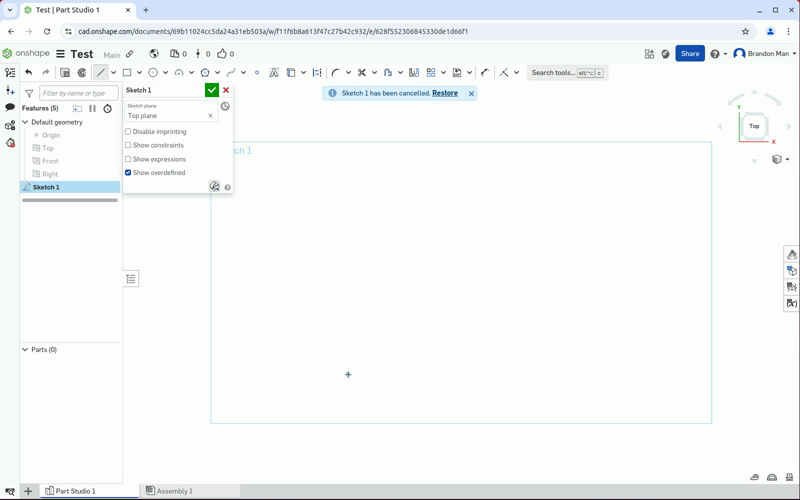
key_down(shift)
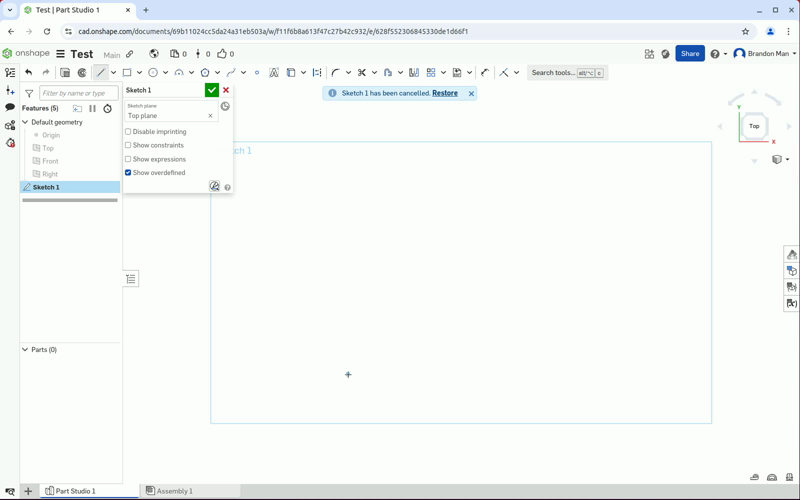
mouse_move(572, 374)
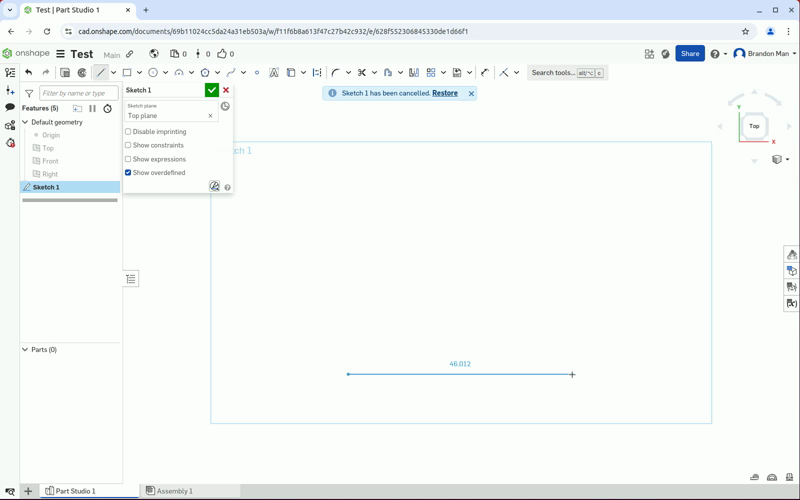
click(572, 374)
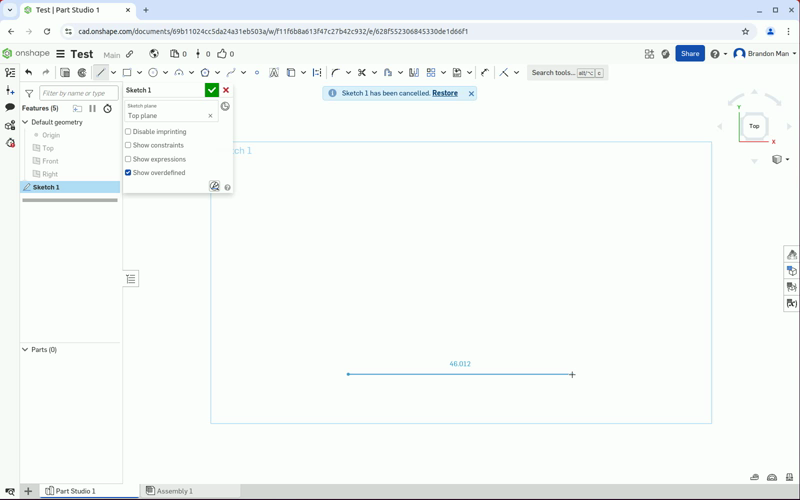
key_up(shift)
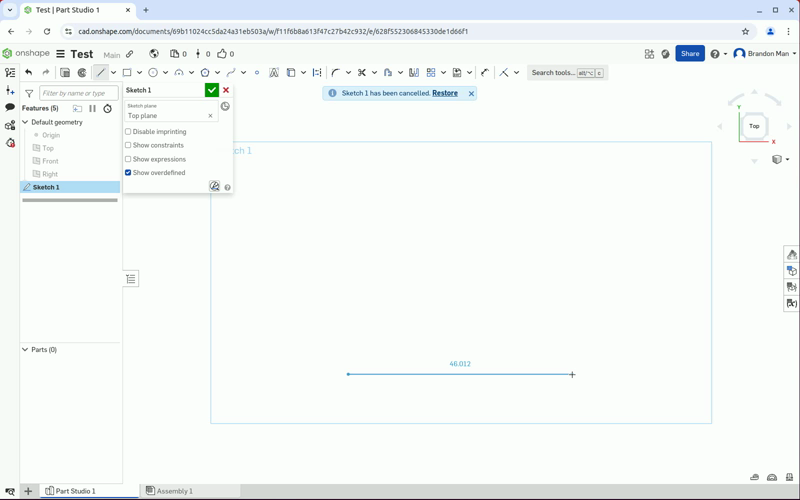
key_down(shift)
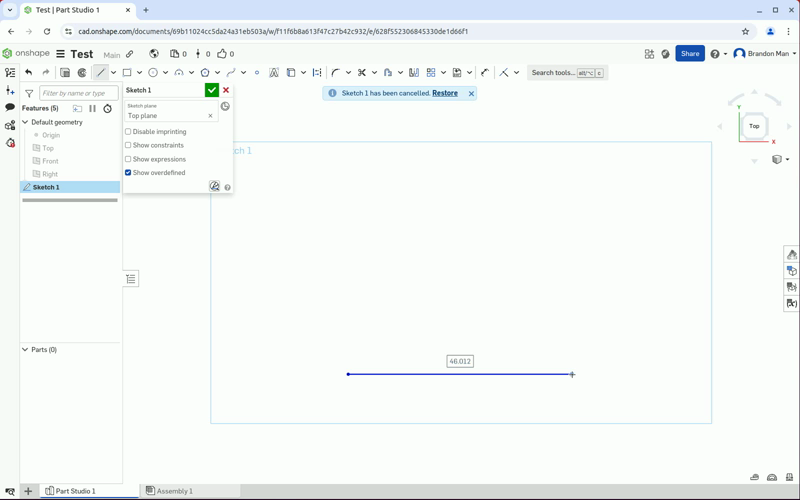
mouse_move(572, 192)
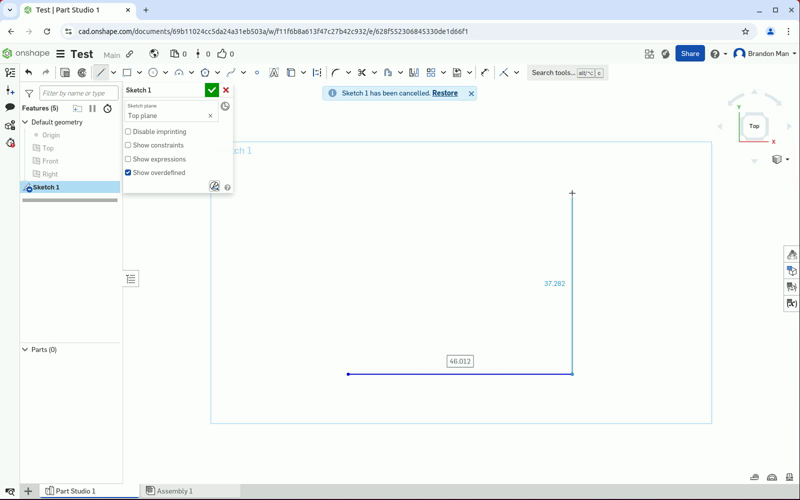
click(572, 192)
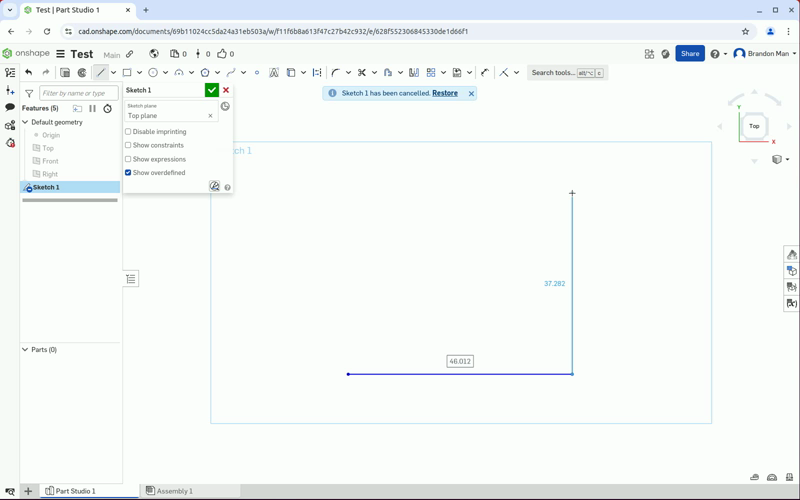
key_up(shift)
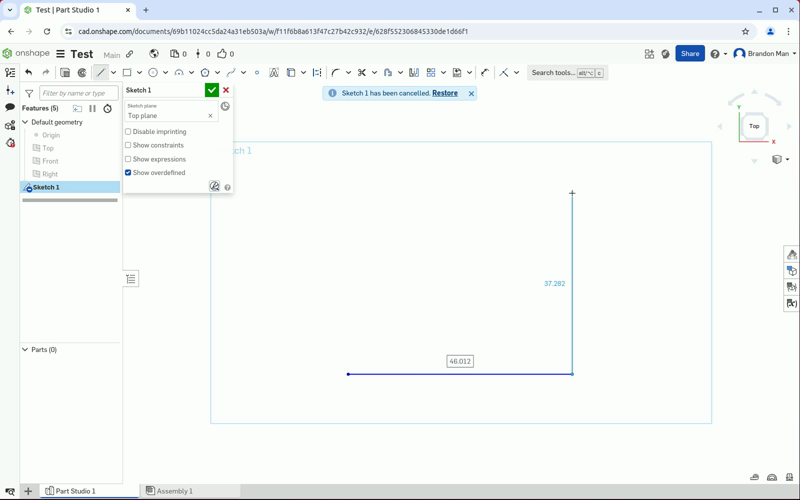
key_down(shift)
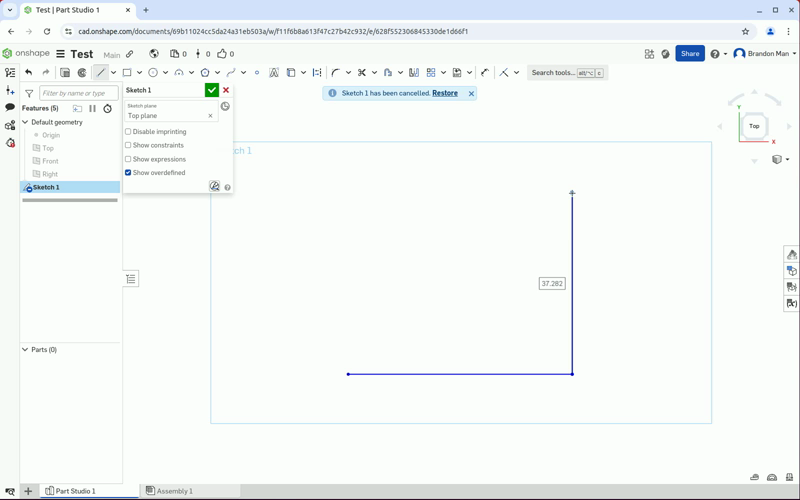
mouse_move(348, 192)
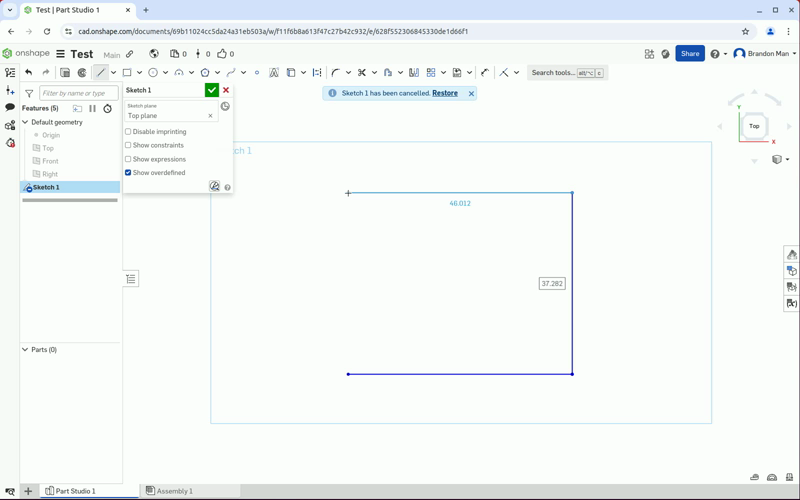
click(348, 192)
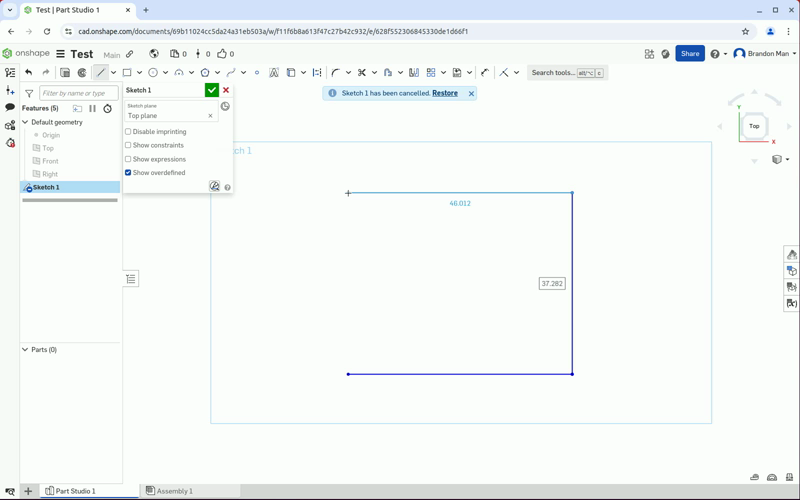
key_up(shift)
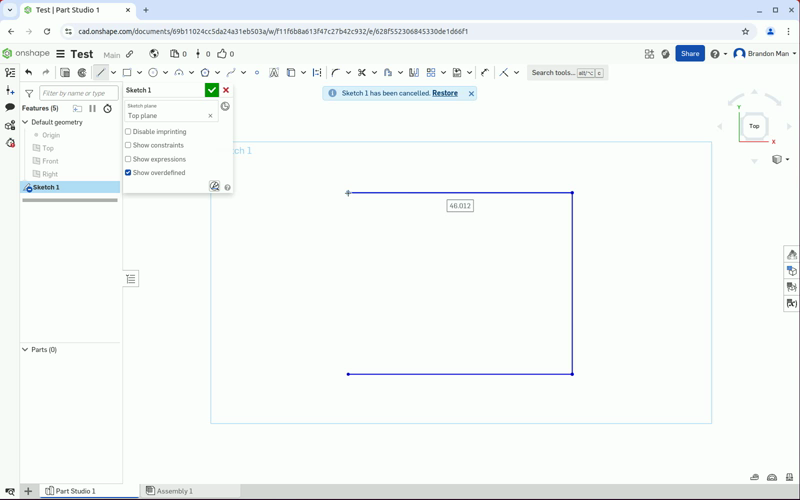
key_down(shift)
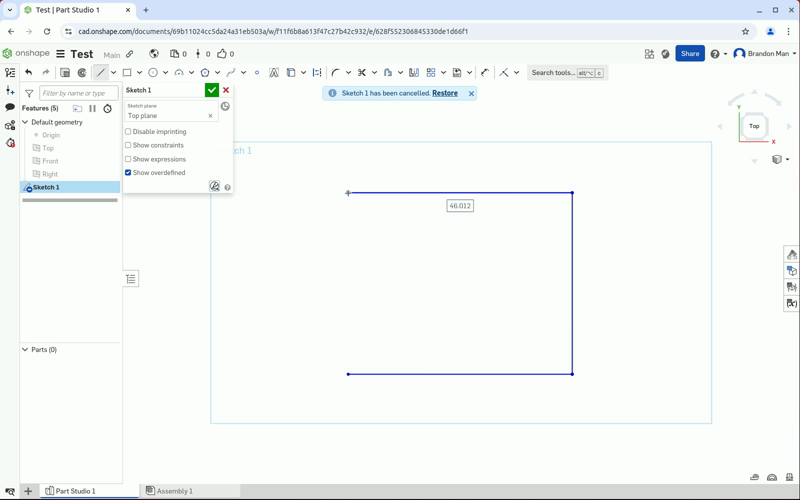
mouse_move(348, 374)
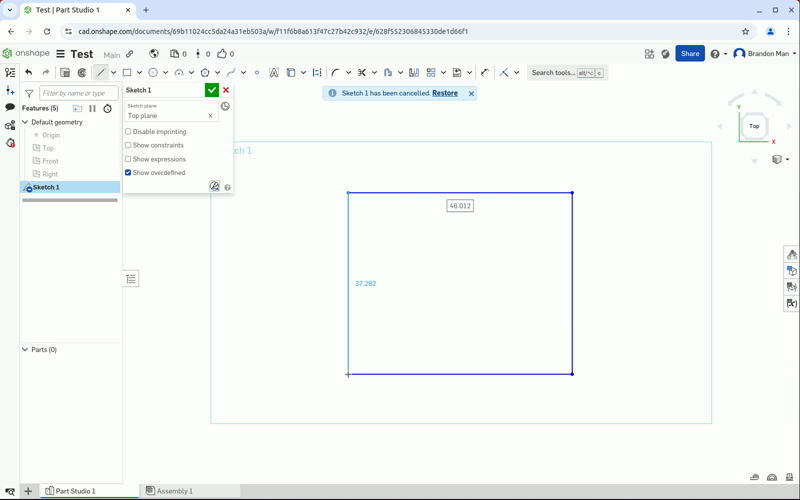
key_up(shift)
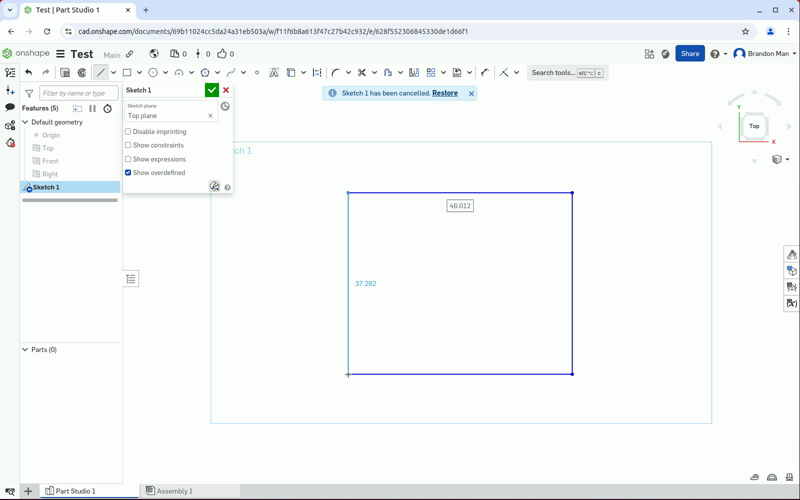
click(348, 374)
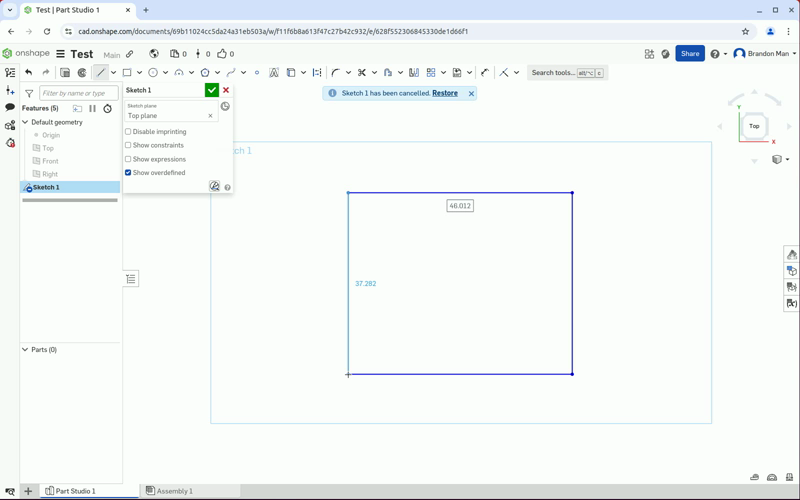
key(esc)
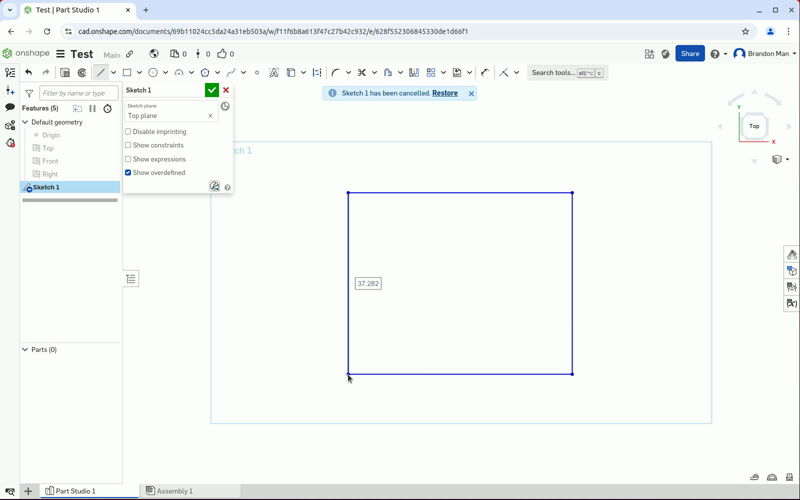
mouse_move(499, 337)
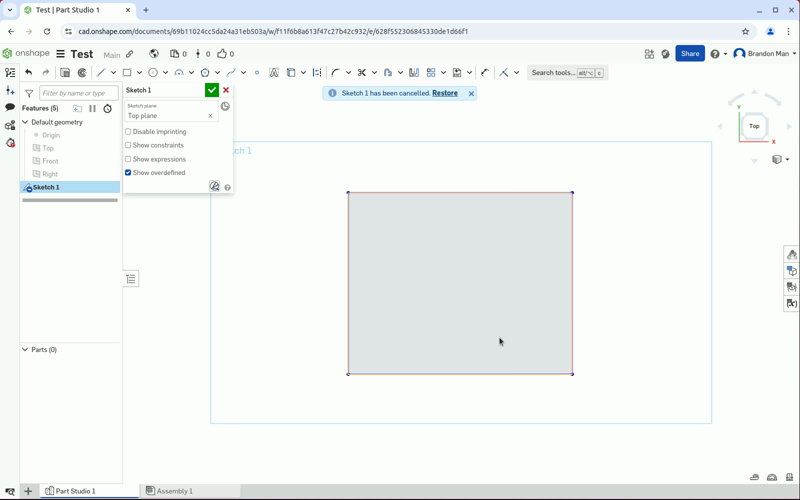
click(499, 337)
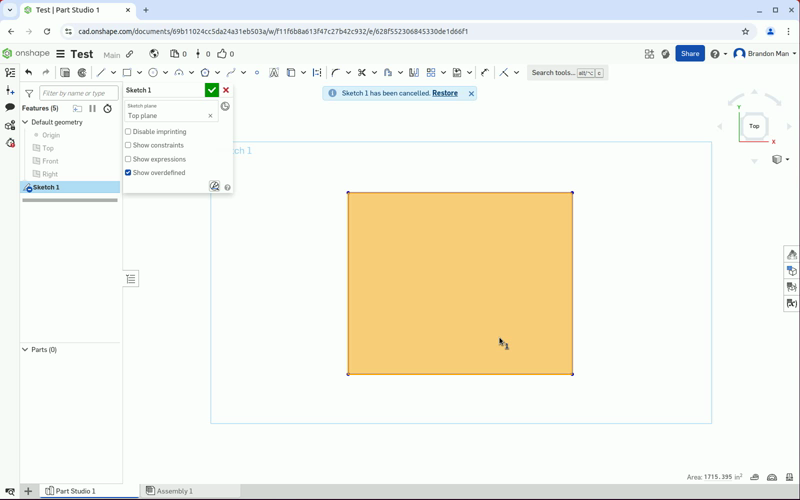
mouse_move(73, 352)
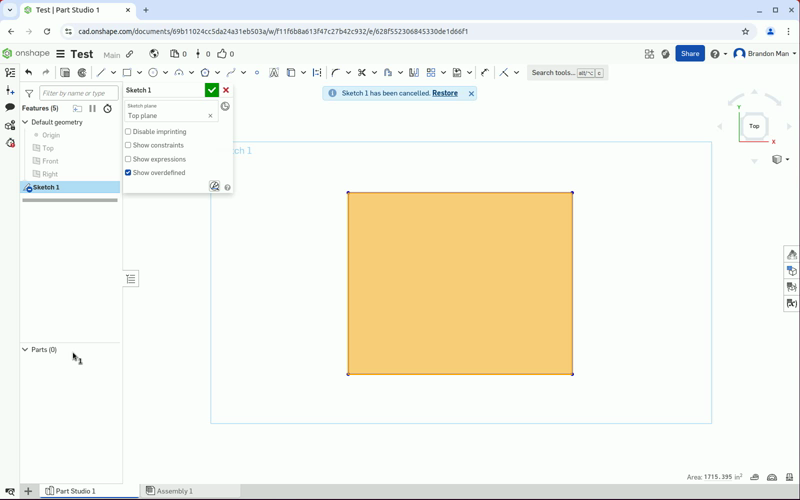
key(shift+y)
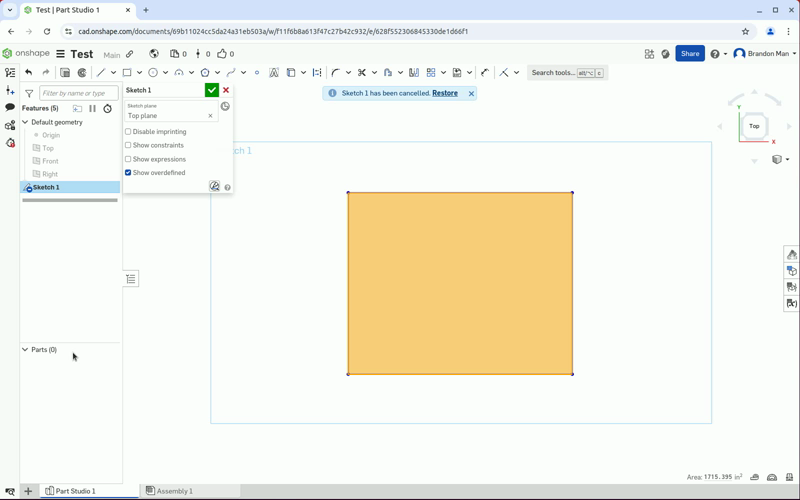
key(shift+e)
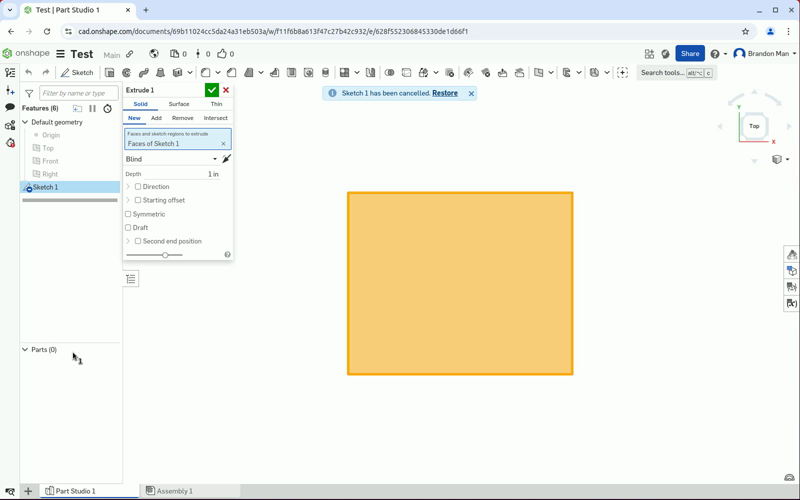
mouse_move(143, 106)
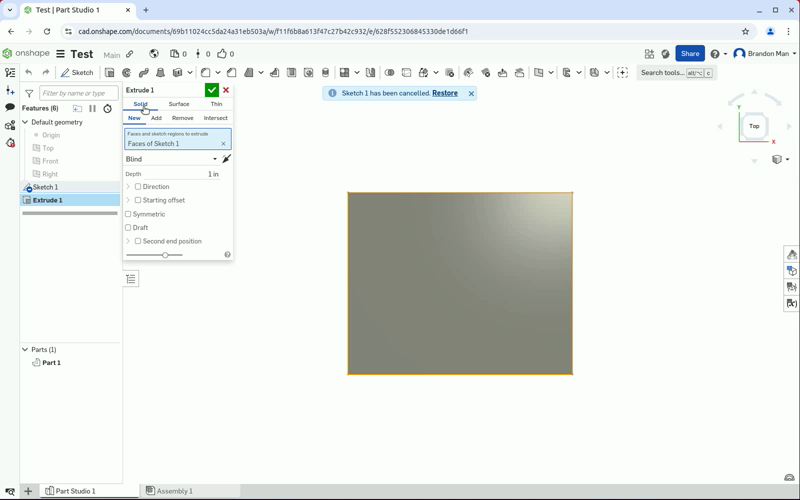
click(143, 106)
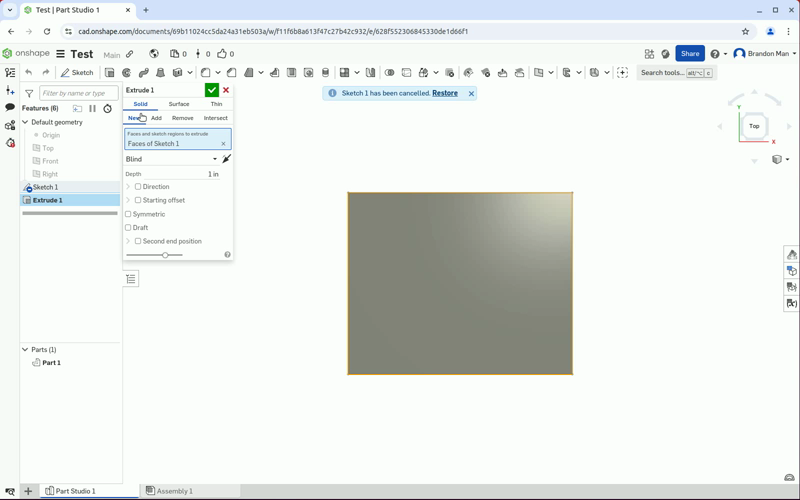
mouse_move(137, 120)
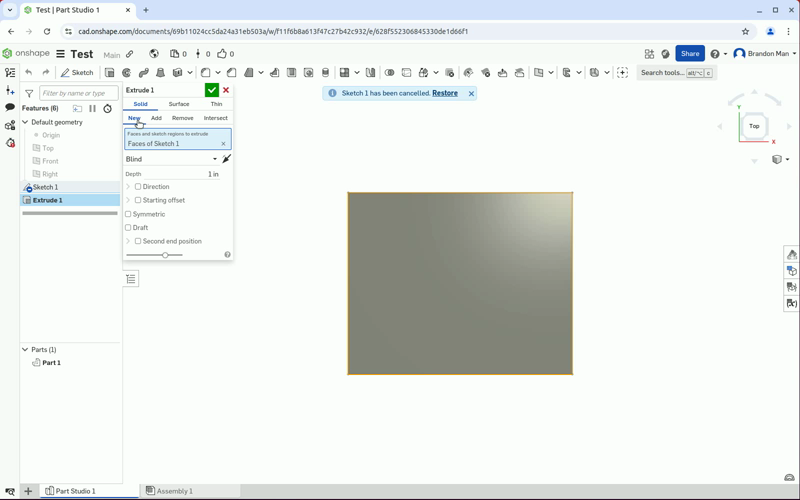
click(137, 120)
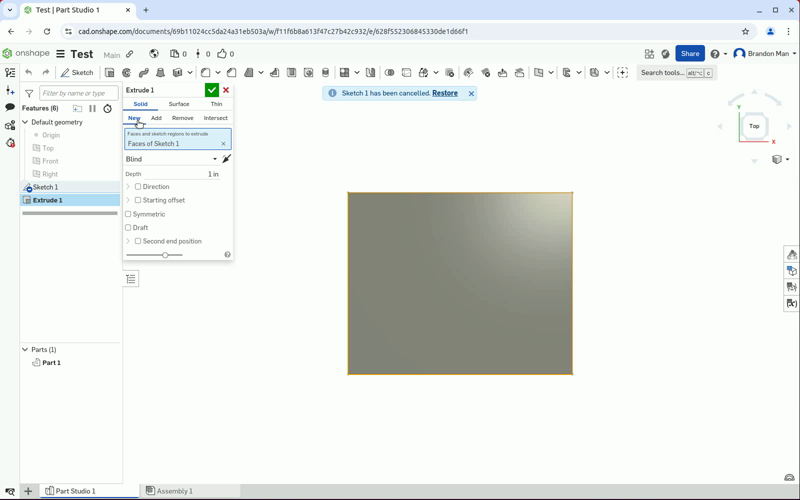
key(tab, 4)
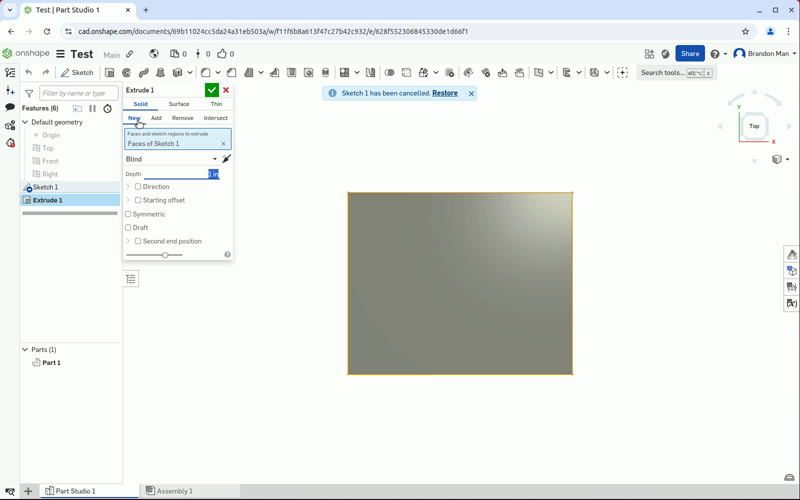
text(1.204)
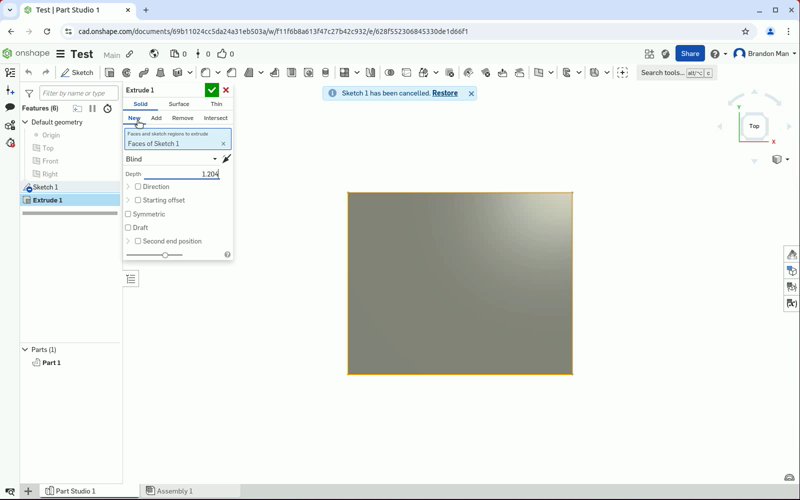
key(enter)
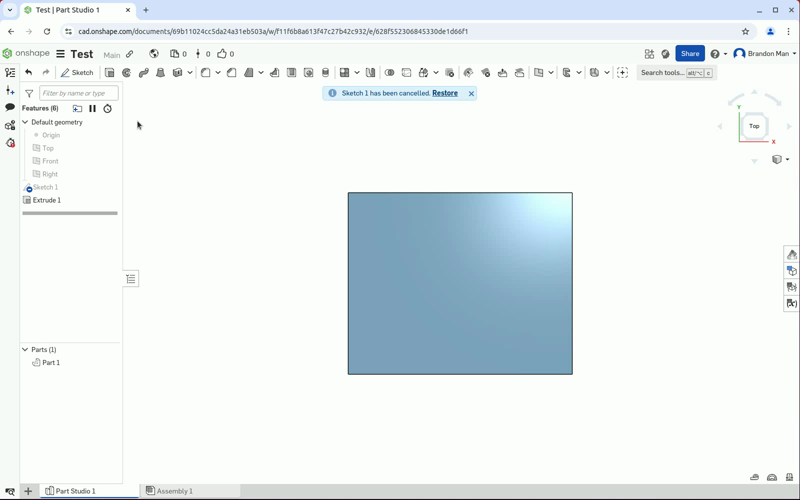
key(shift+h)
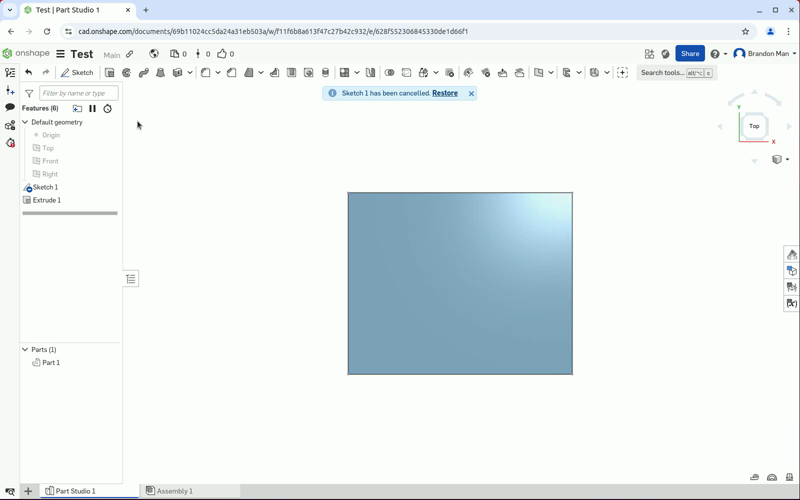
key(shift+h)
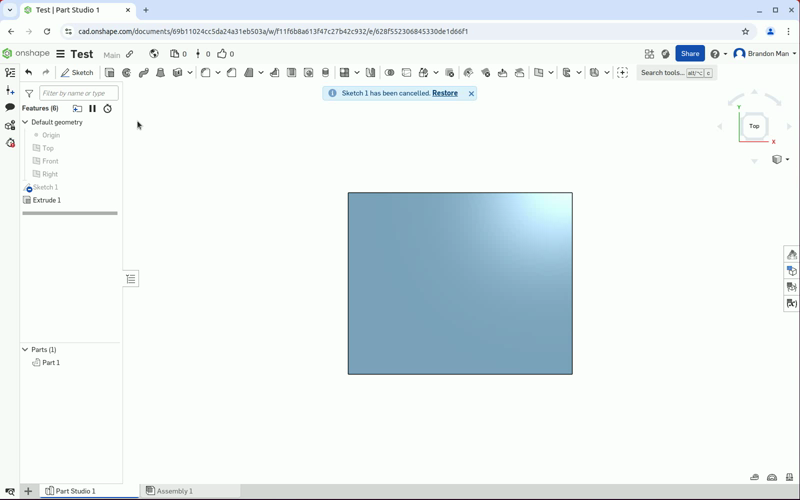
mouse_move(73, 189)
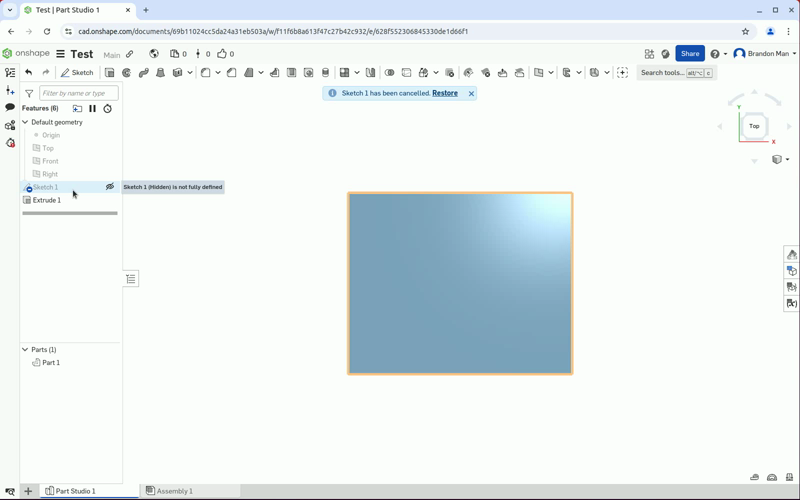
click(73, 189)
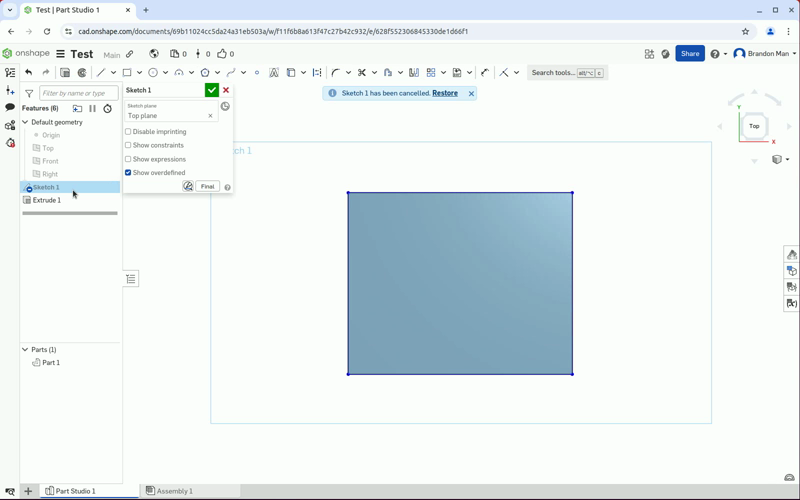
mouse_move(229, 92)
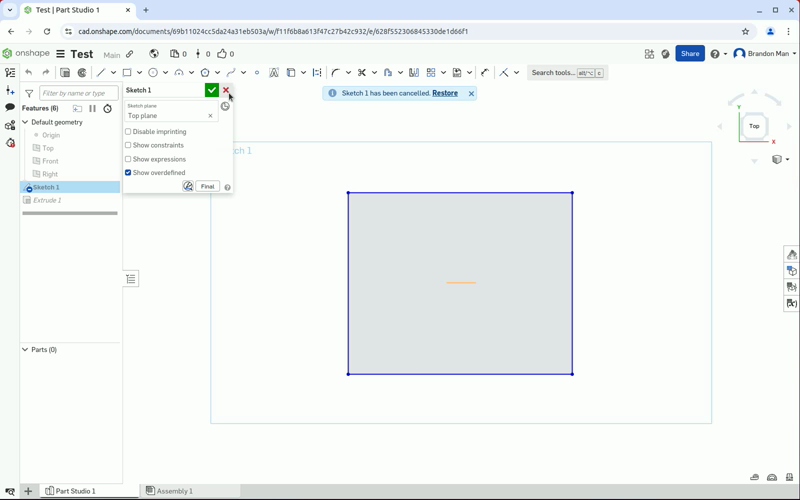
click(229, 92)
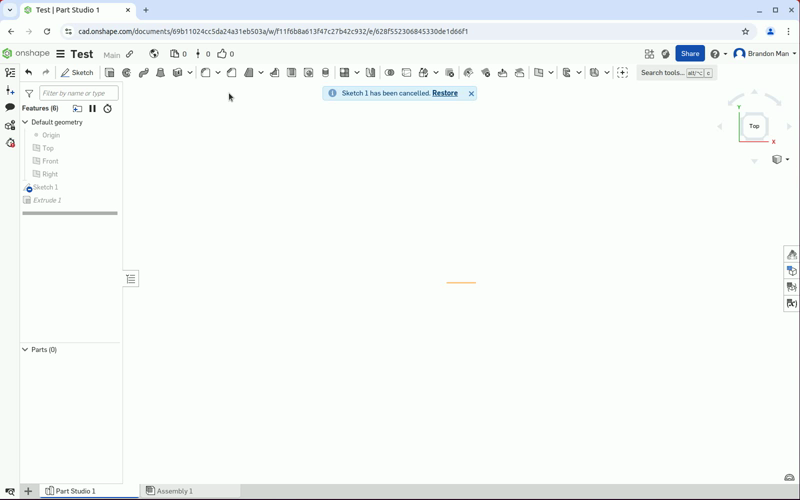
mouse_move(541, 75)
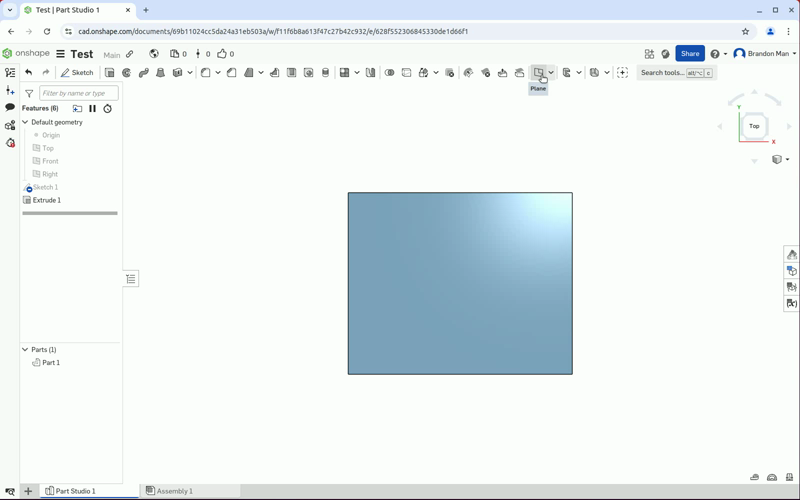
click(541, 75)
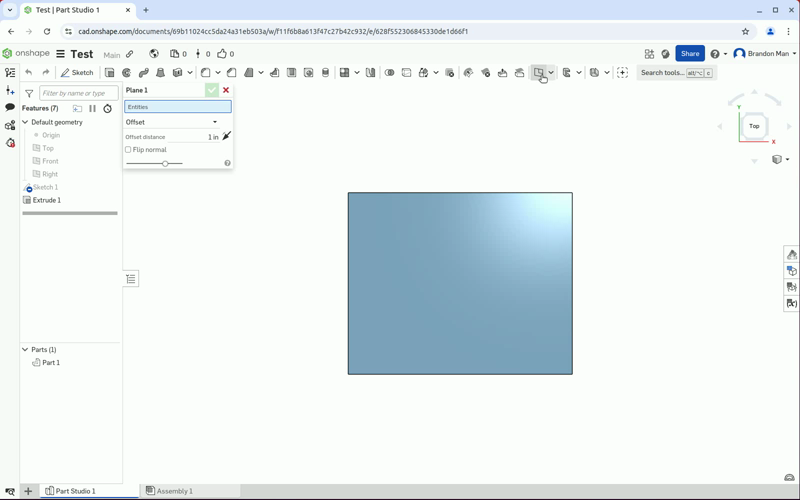
mouse_move(73, 150)
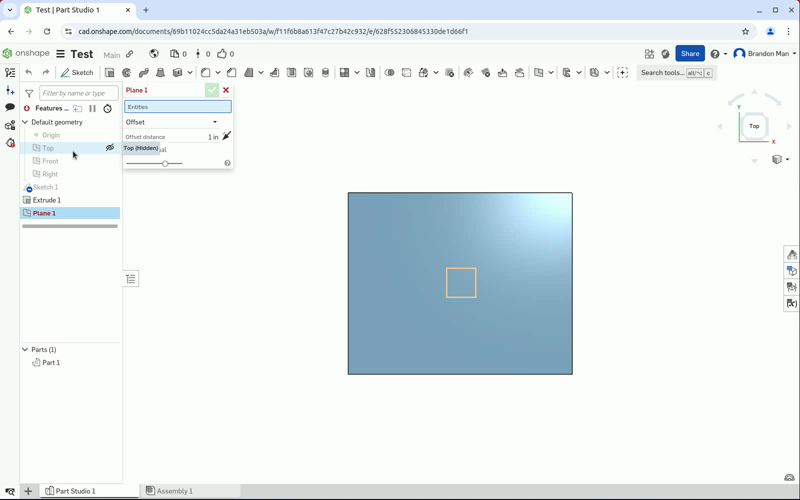
click(73, 150)
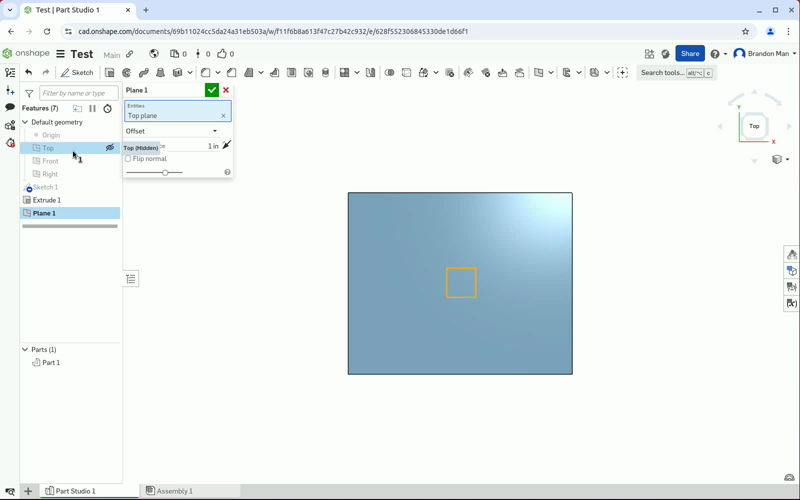
key(tab, 2)
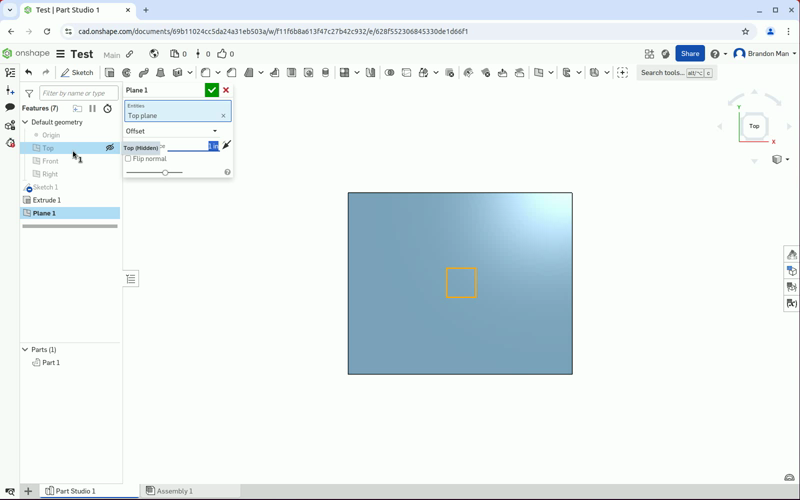
text(1.202)
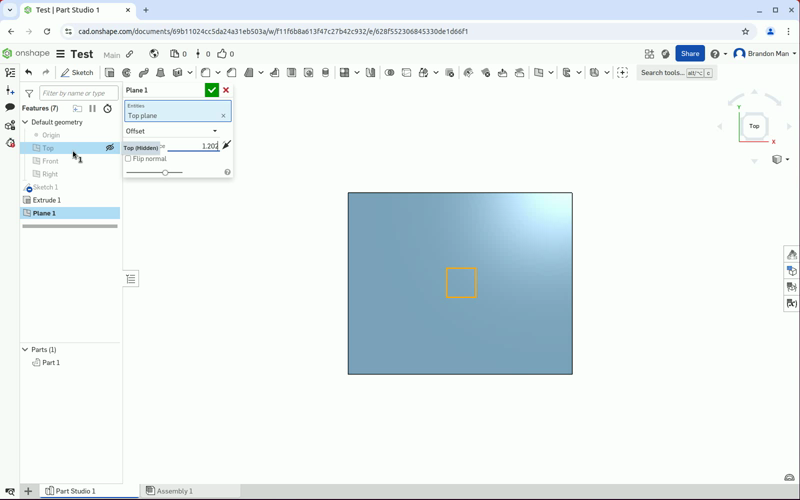
key(enter, 2)
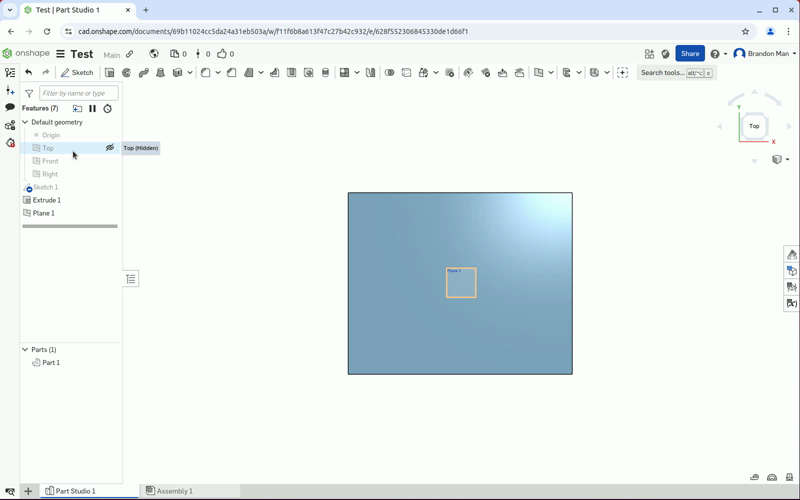
key(shift+s)
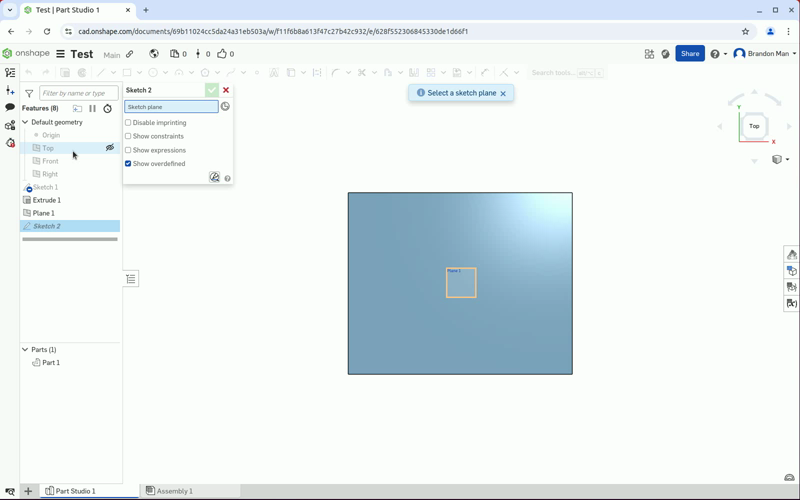
mouse_move(73, 215)
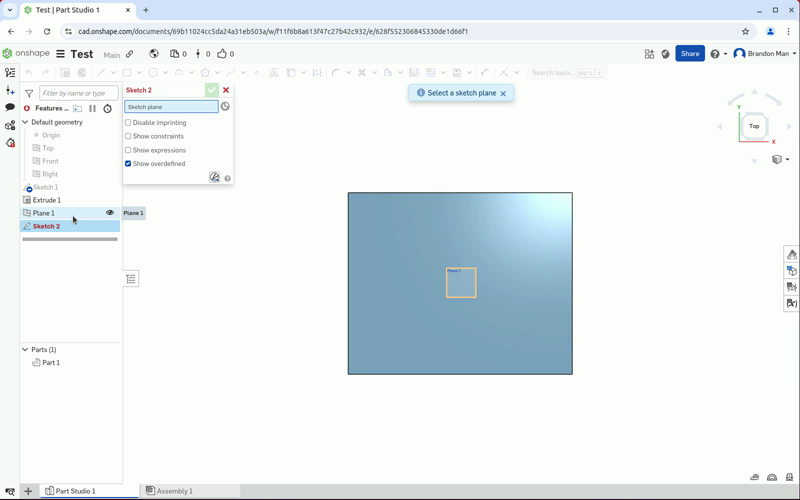
click(73, 215)
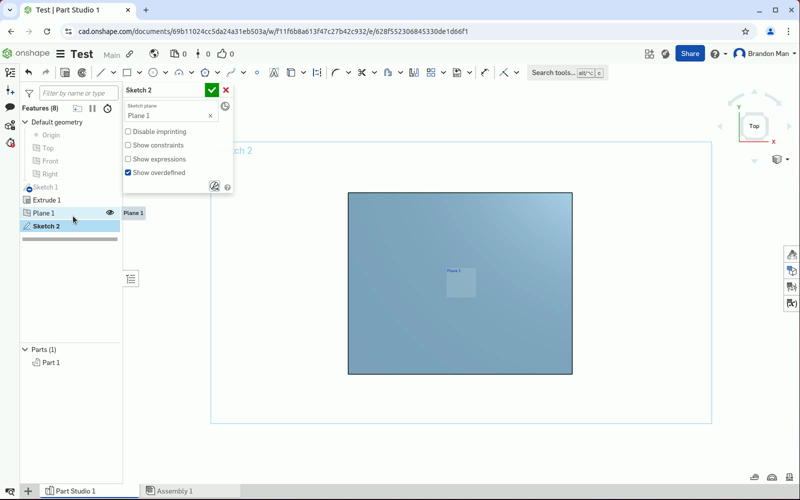
mouse_move(73, 352)
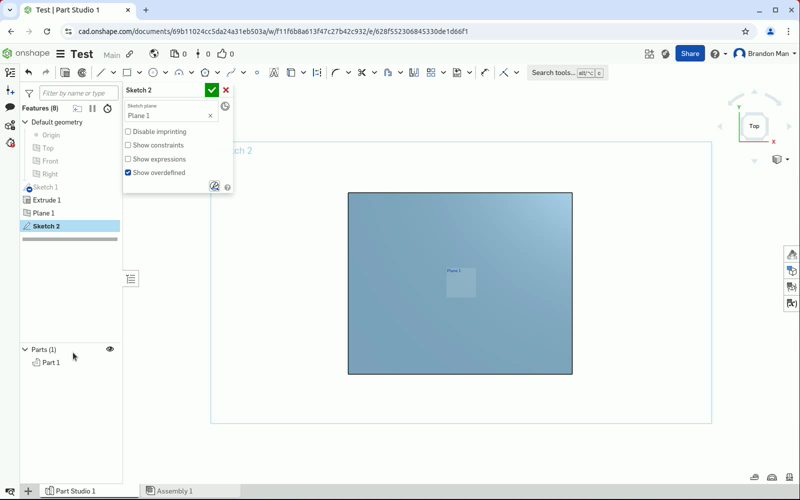
key(y)
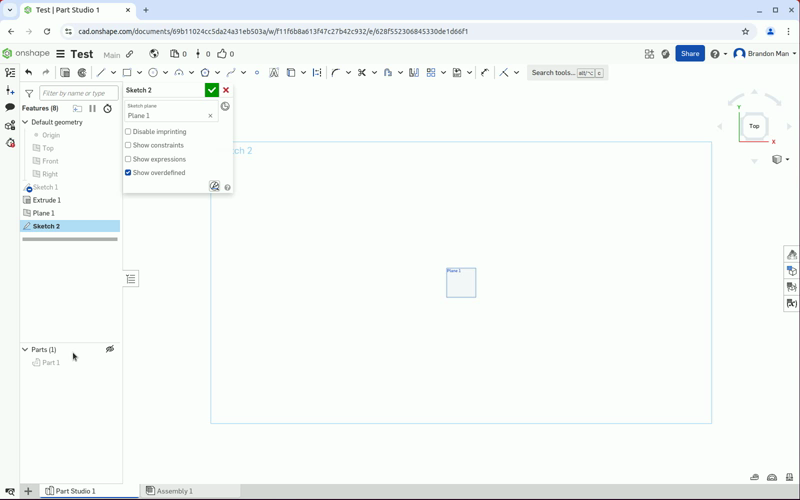
key(c)
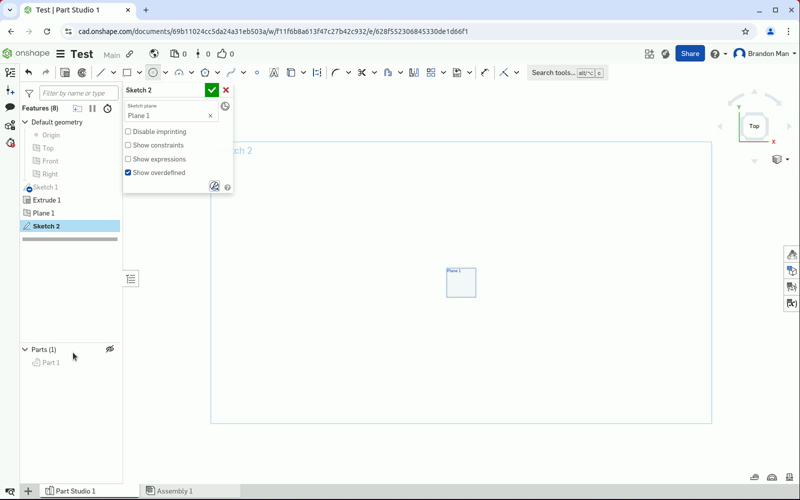
key_down(shift)
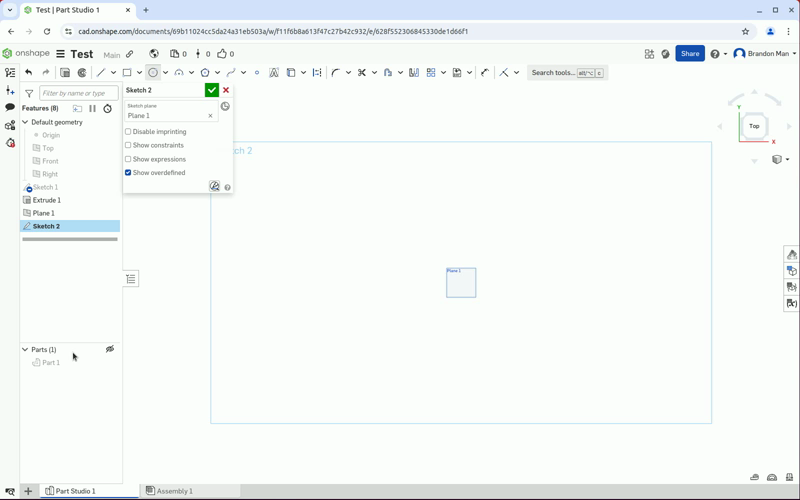
mouse_move(407, 215)
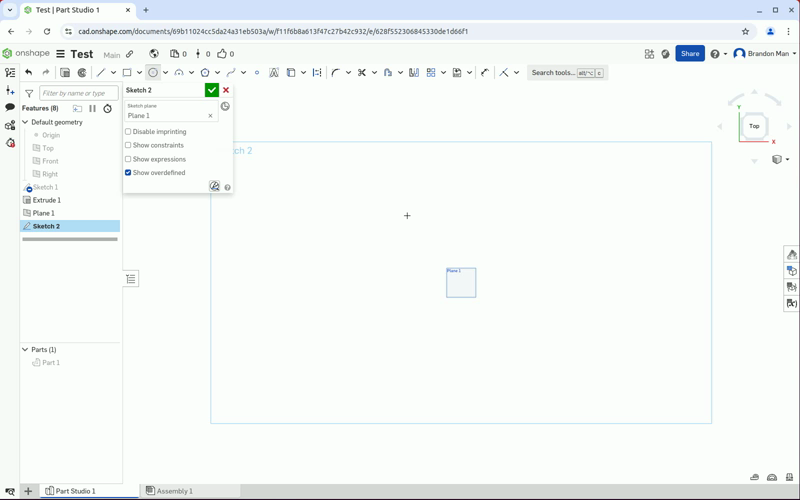
click(407, 215)
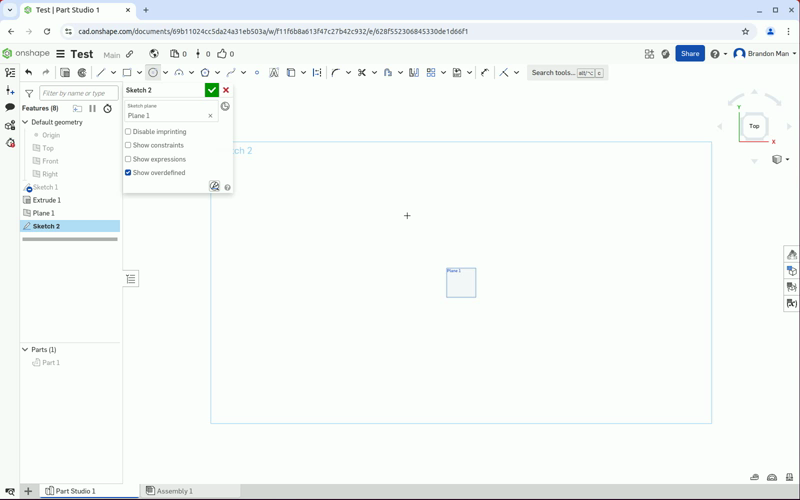
key_up(shift)
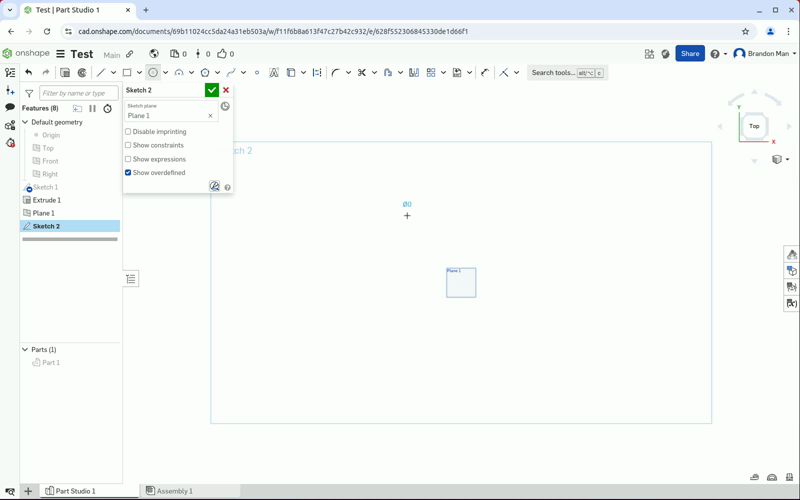
mouse_move(412, 215)
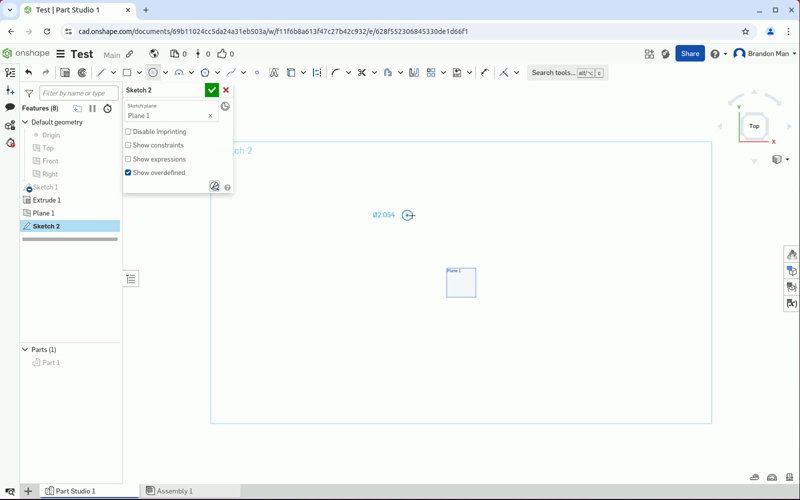
click(412, 215)
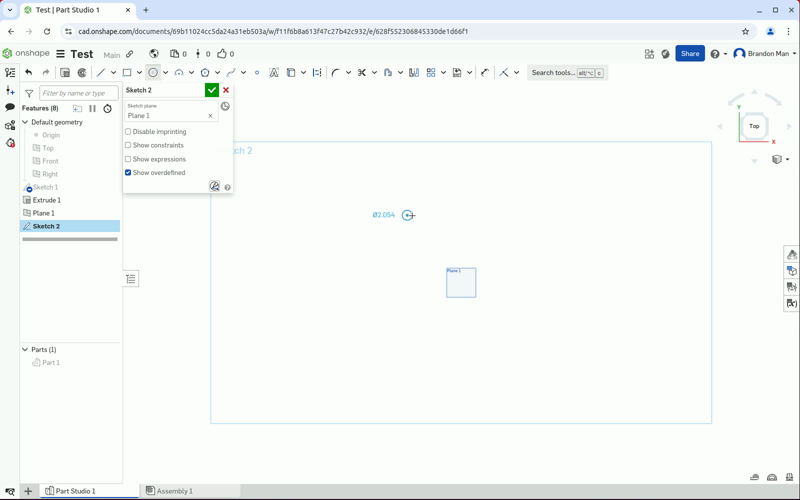
key(esc)
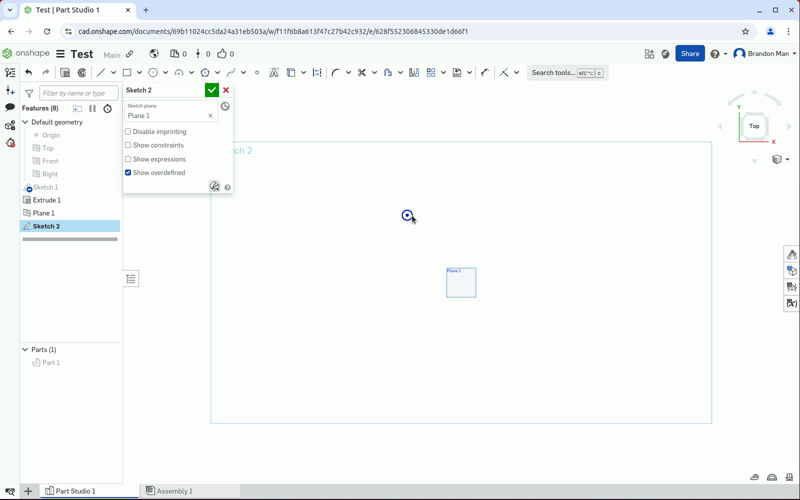
mouse_move(409, 213)
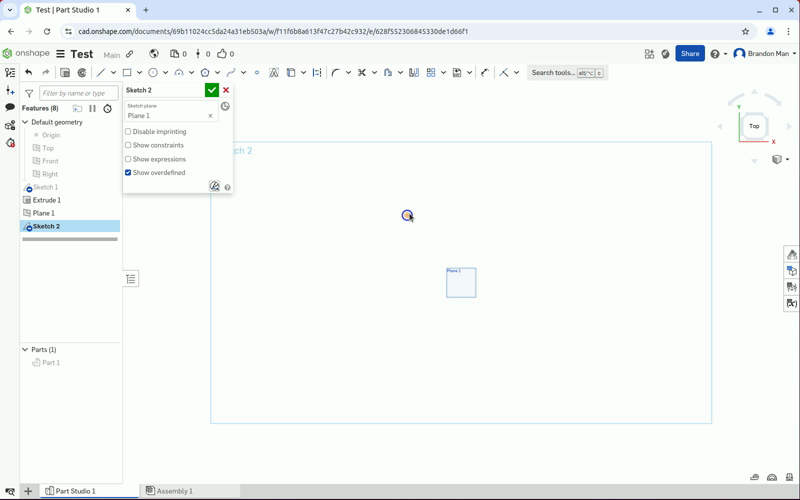
scroll(6)
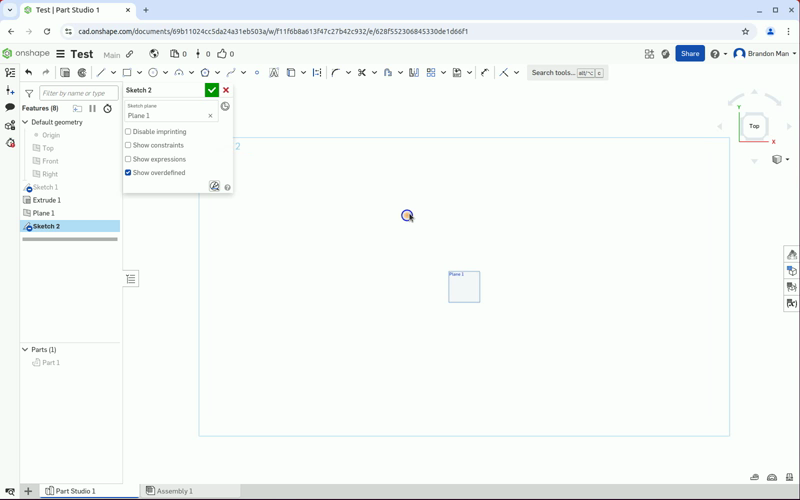
scroll(6)
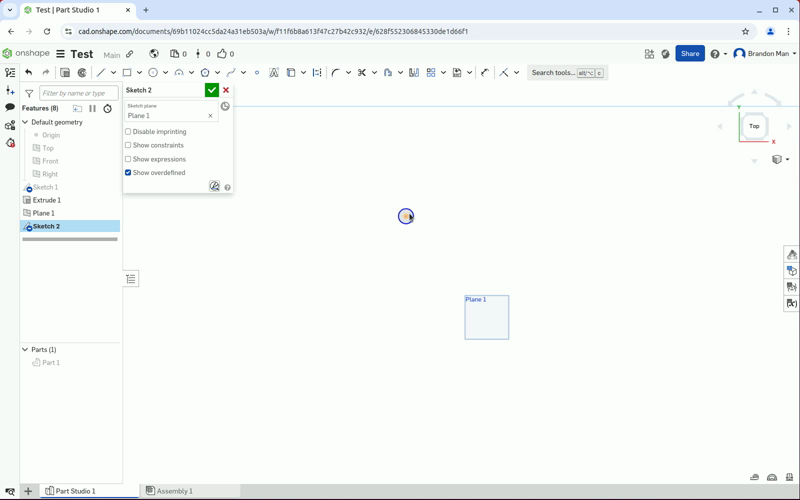
scroll(6)
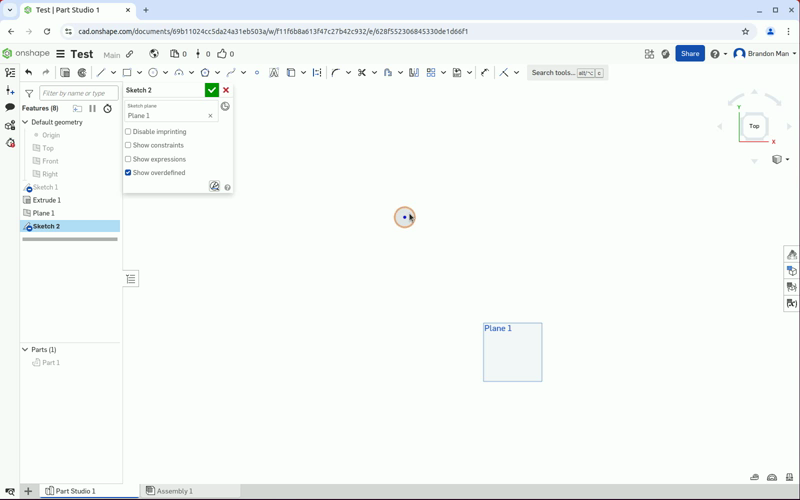
scroll(6)
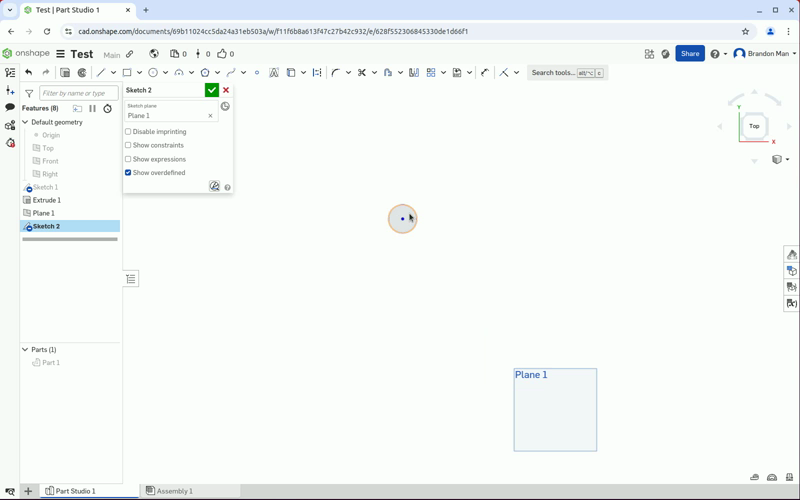
scroll(6)
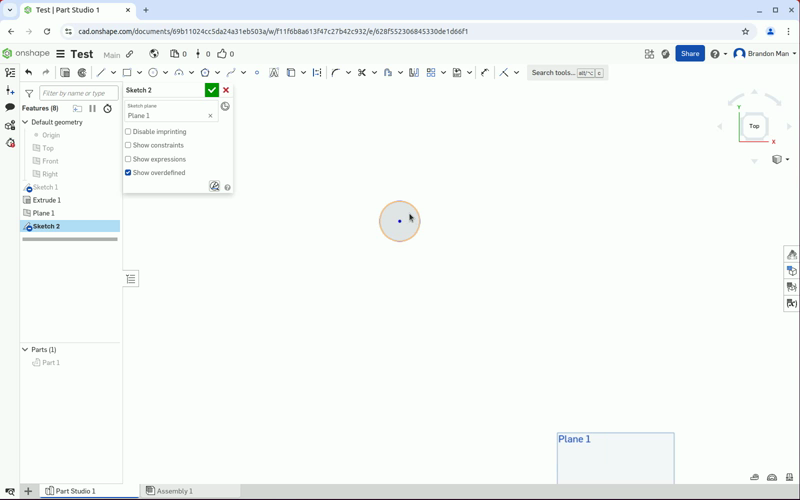
scroll(6)
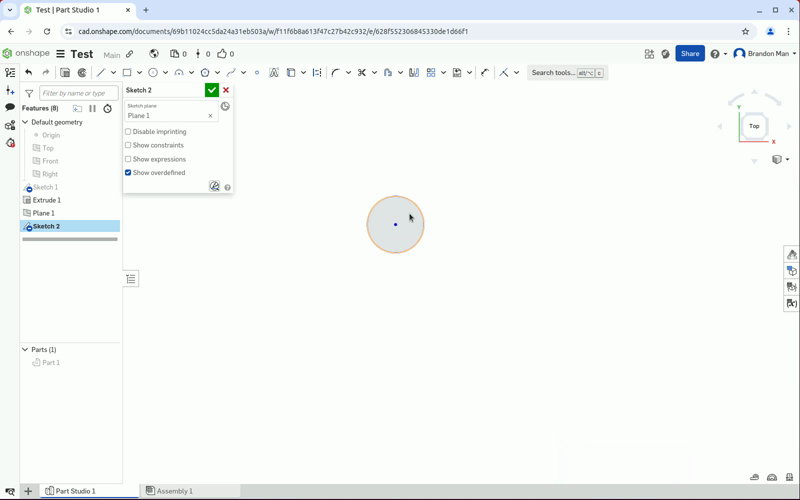
scroll(6)
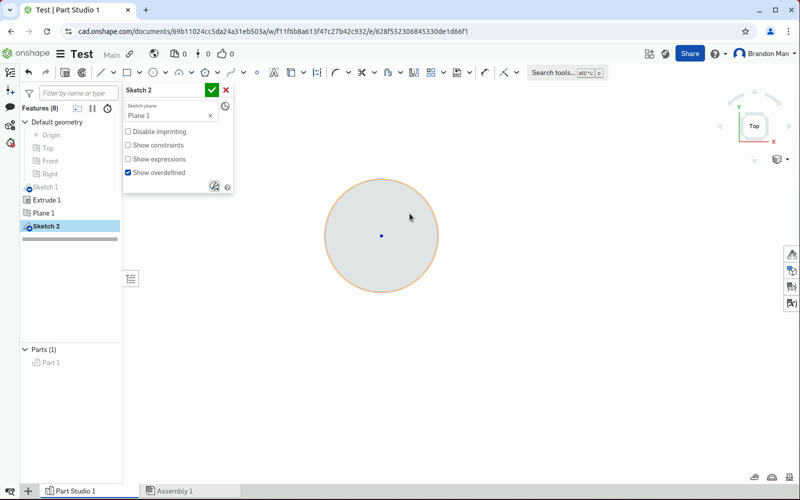
click(409, 213)
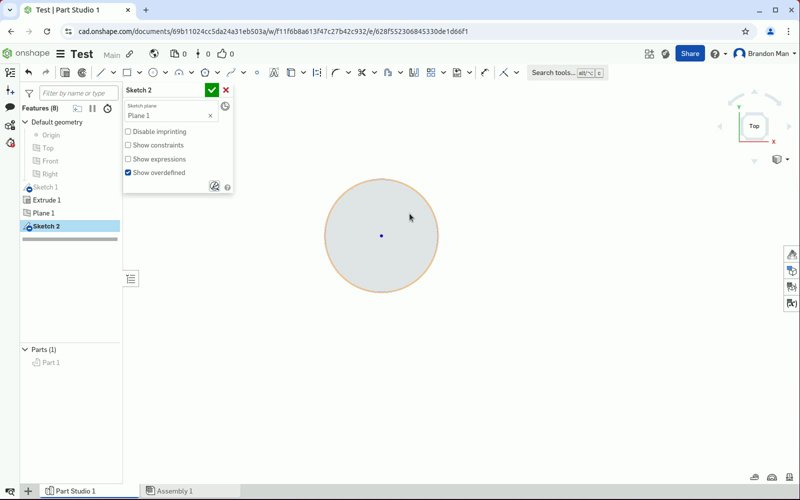
scroll(-6)
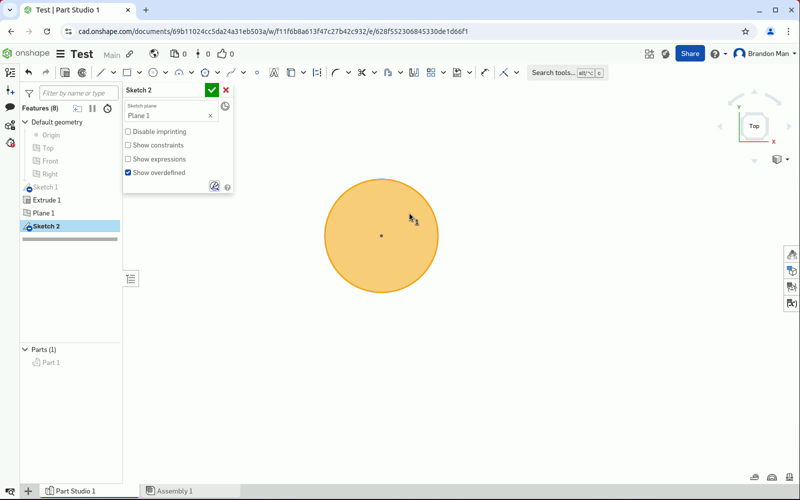
scroll(-6)
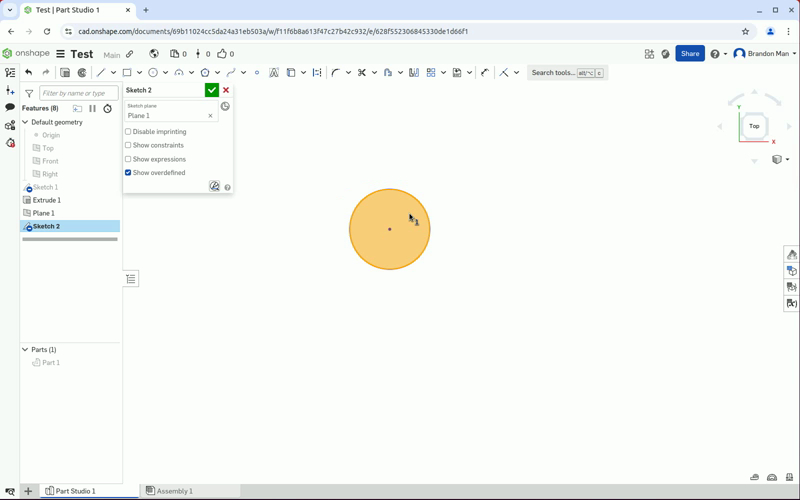
scroll(-6)
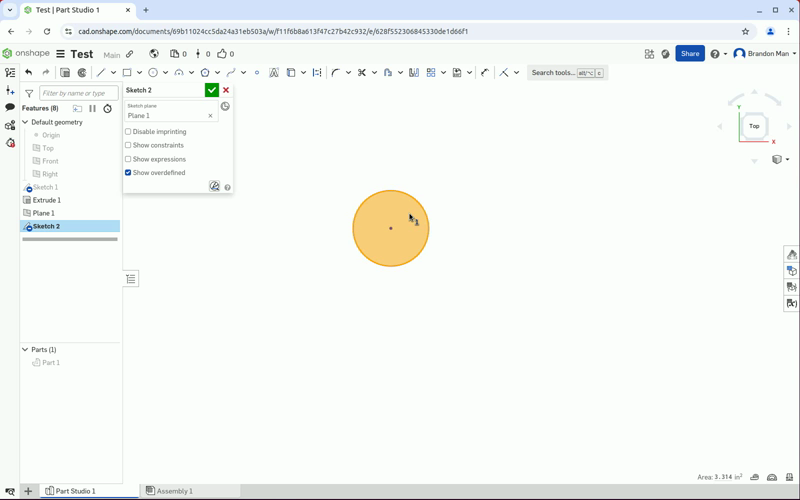
scroll(-6)
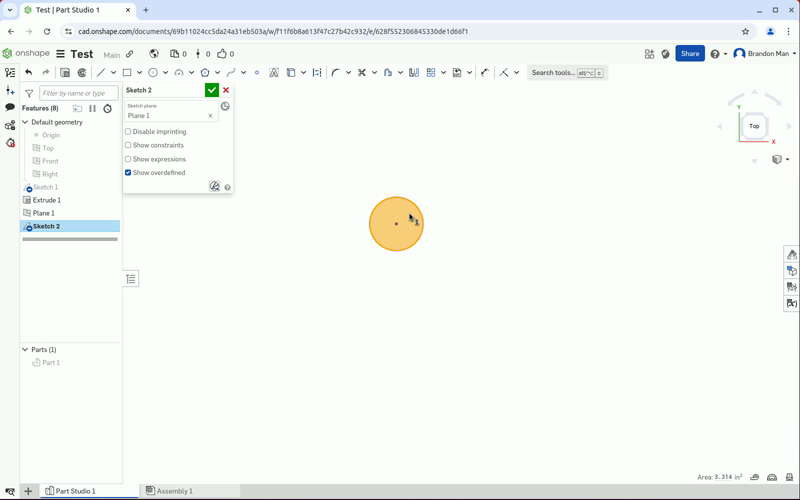
scroll(-6)
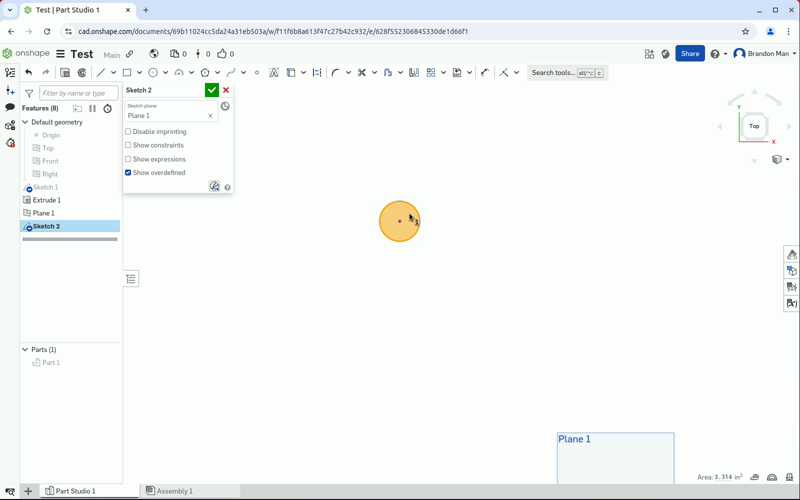
scroll(-6)
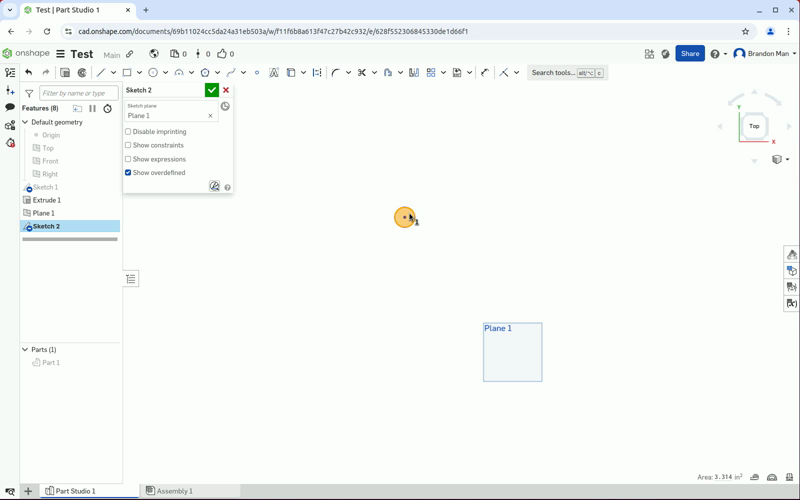
scroll(-6)
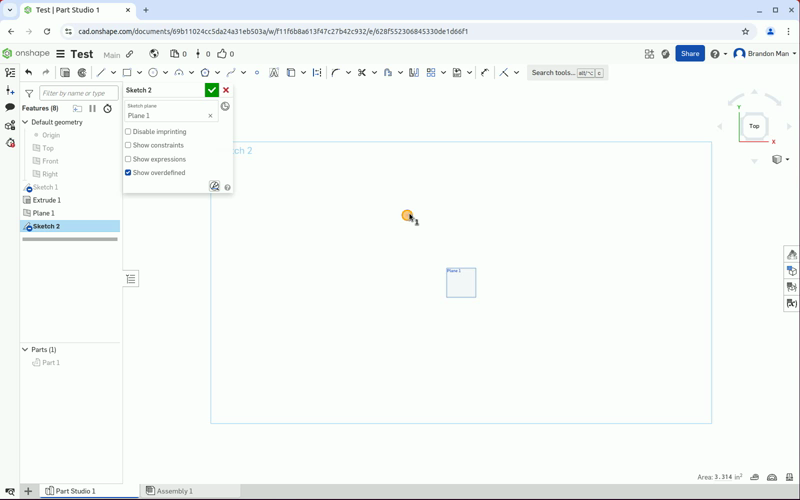
mouse_move(73, 352)
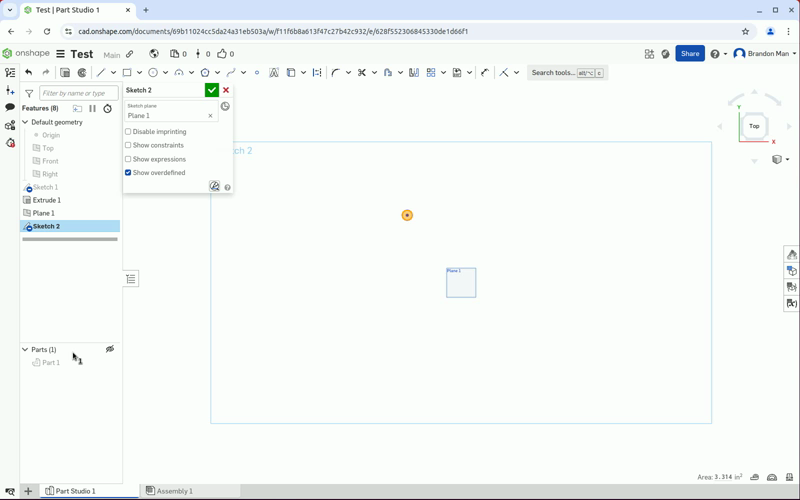
key(shift+y)
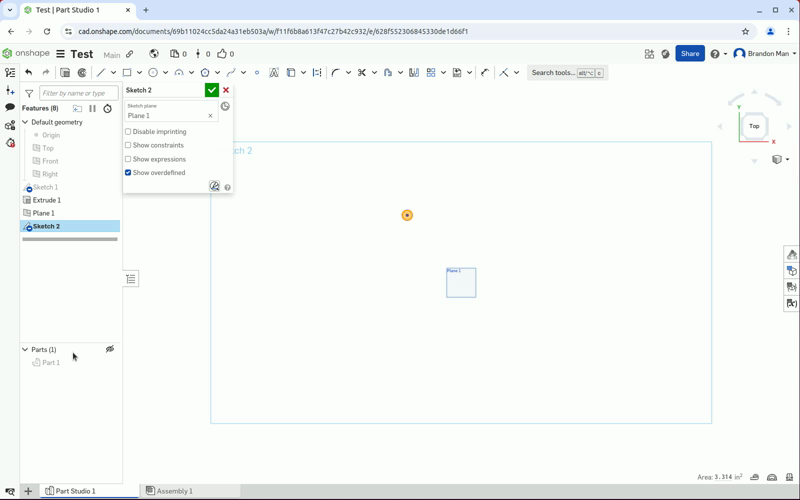
key(shift+e)
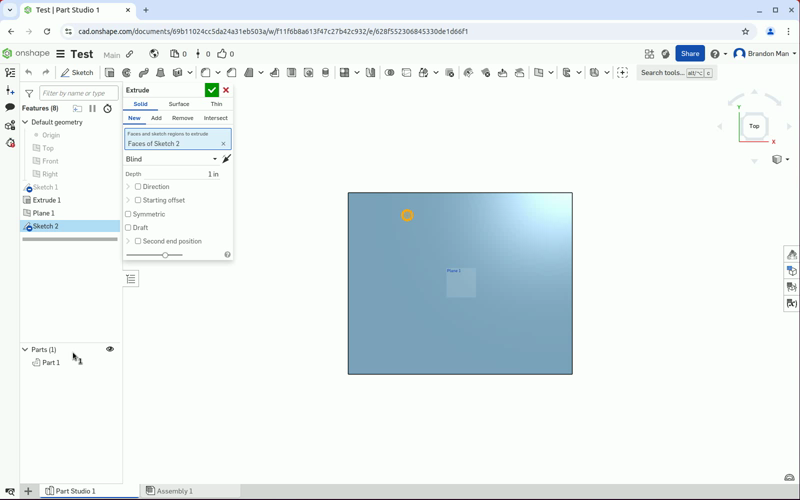
mouse_move(143, 106)
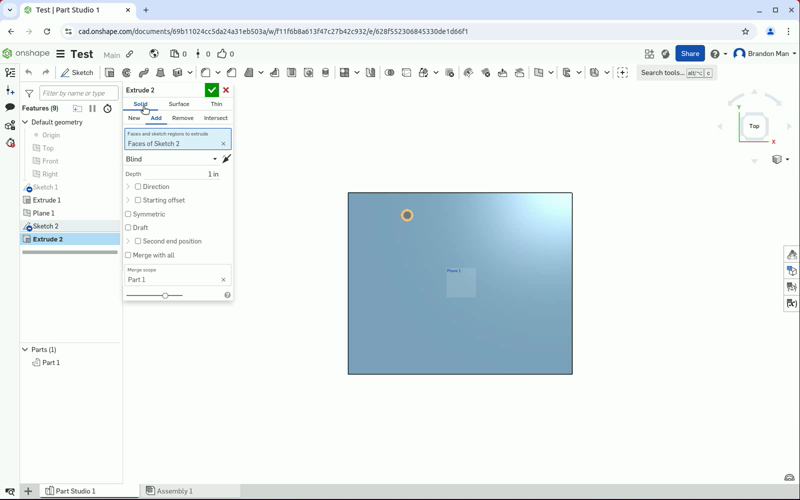
click(143, 106)
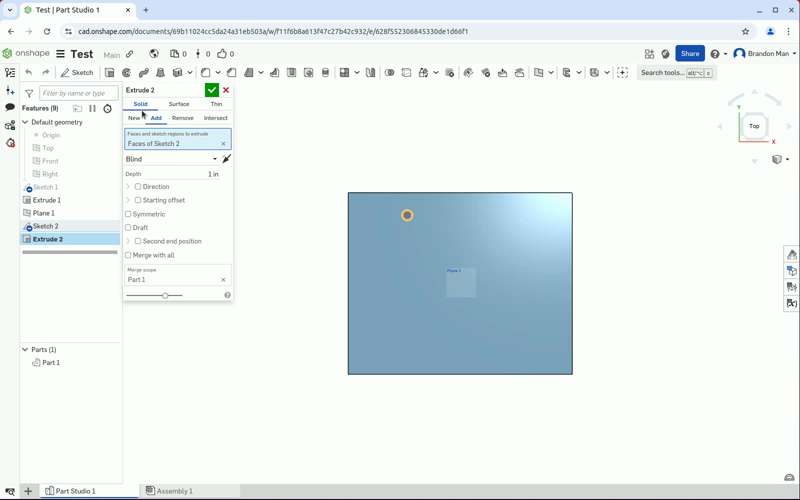
mouse_move(137, 120)
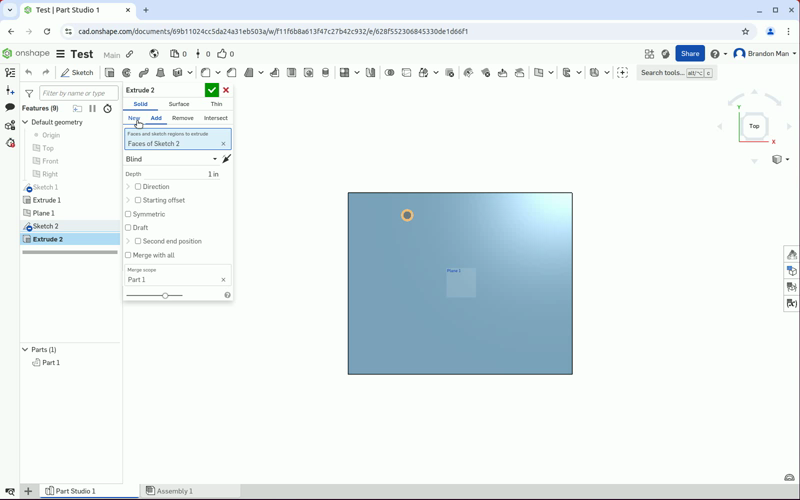
click(137, 120)
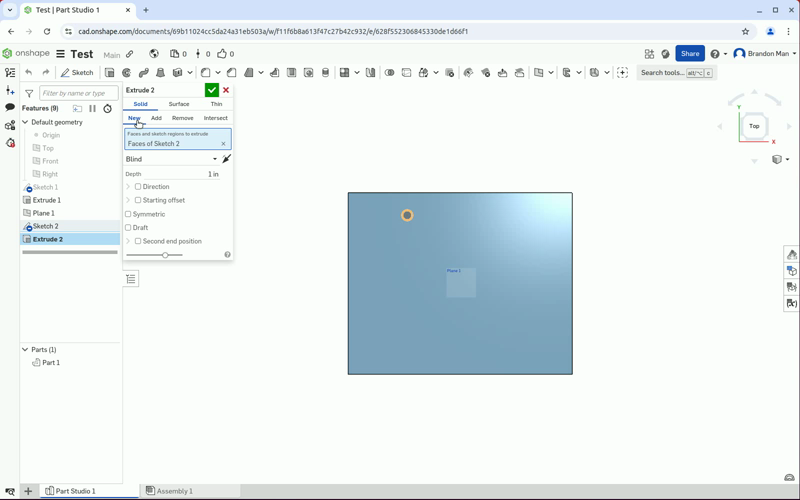
key(tab, 4)
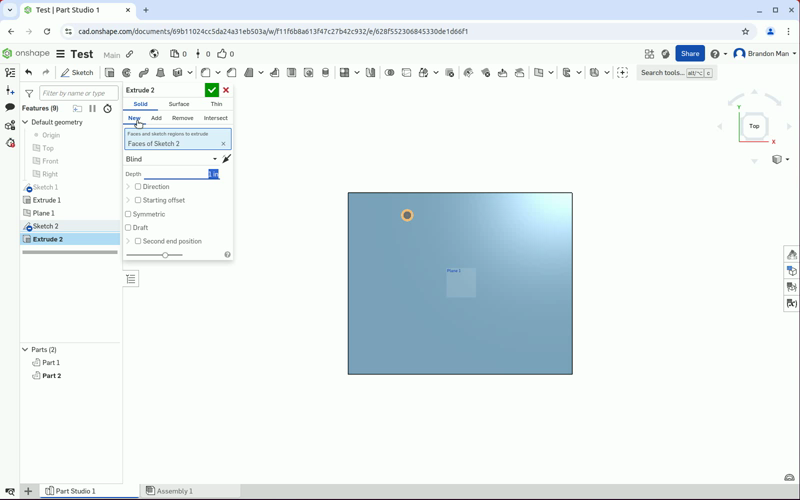
text(1.685)
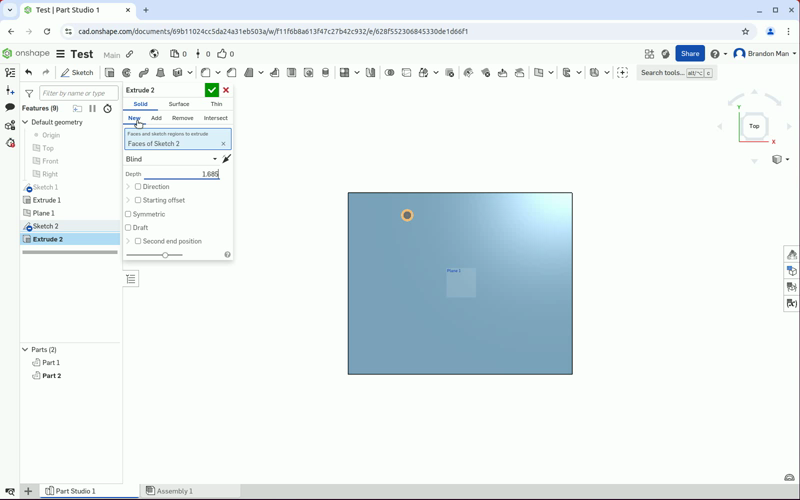
key(enter)
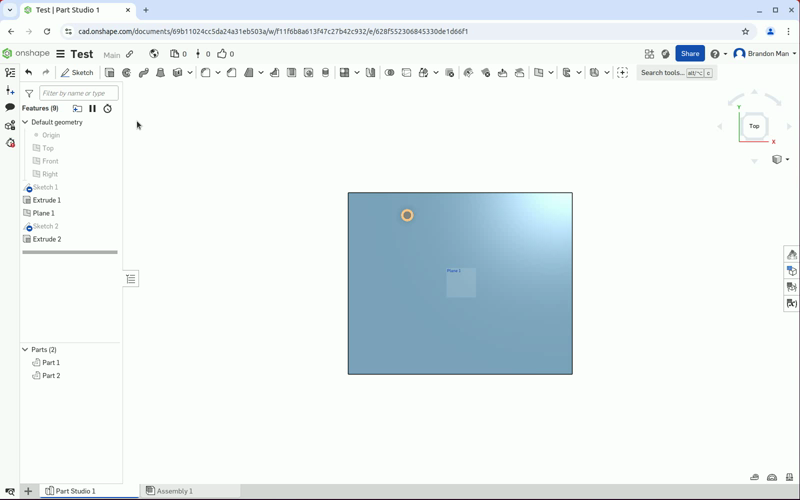
key(shift+h)
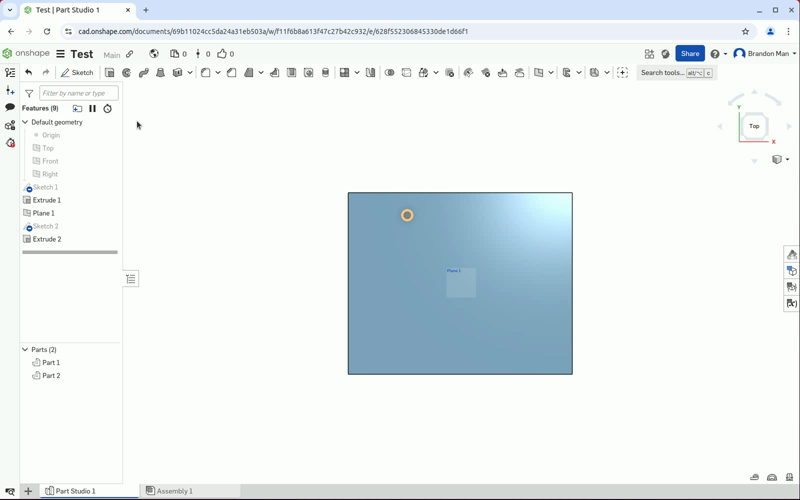
key(shift+h)
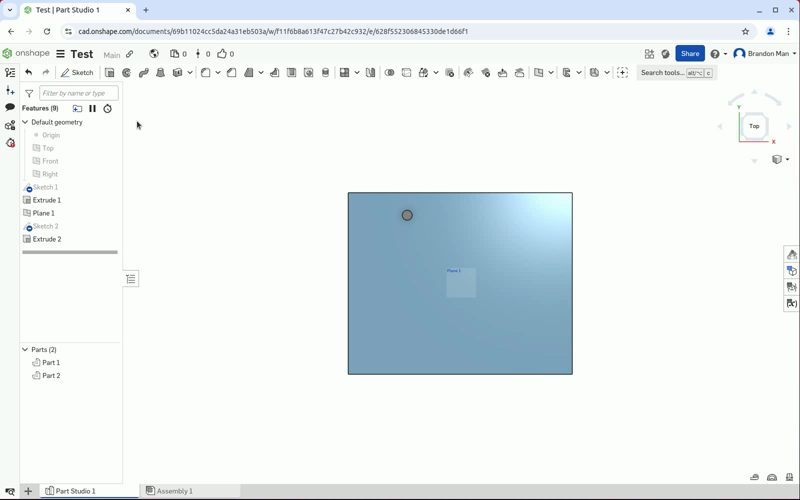
mouse_move(73, 189)
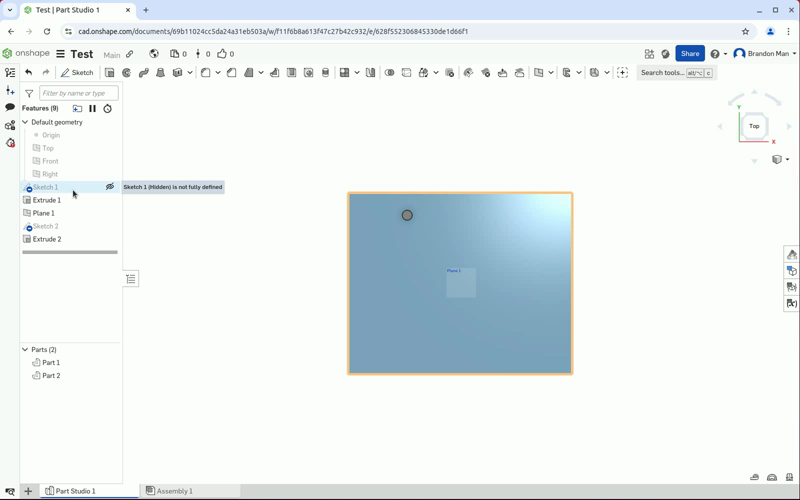
click(73, 189)
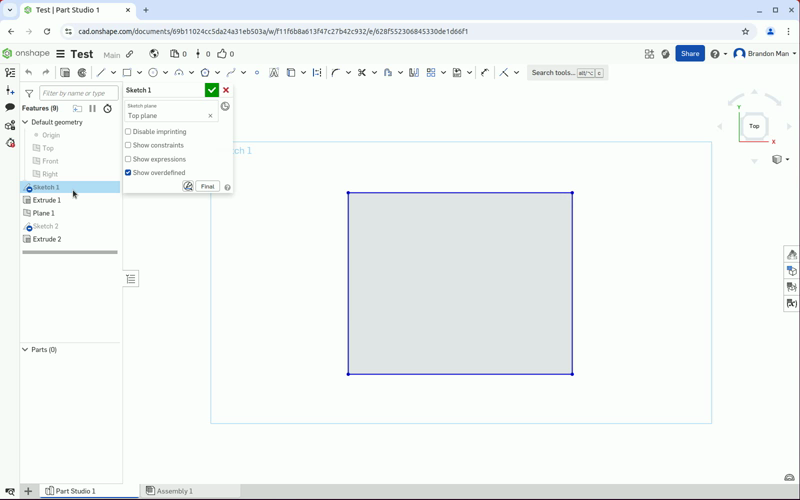
mouse_move(229, 92)
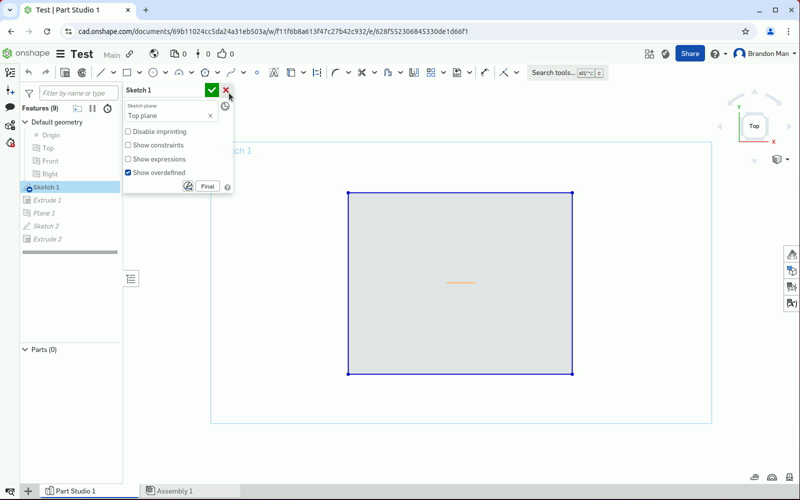
click(229, 92)
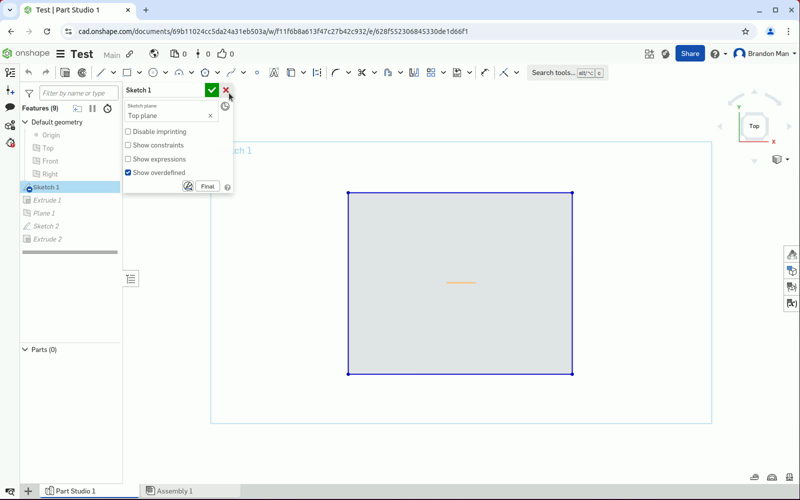
key(shift+s)
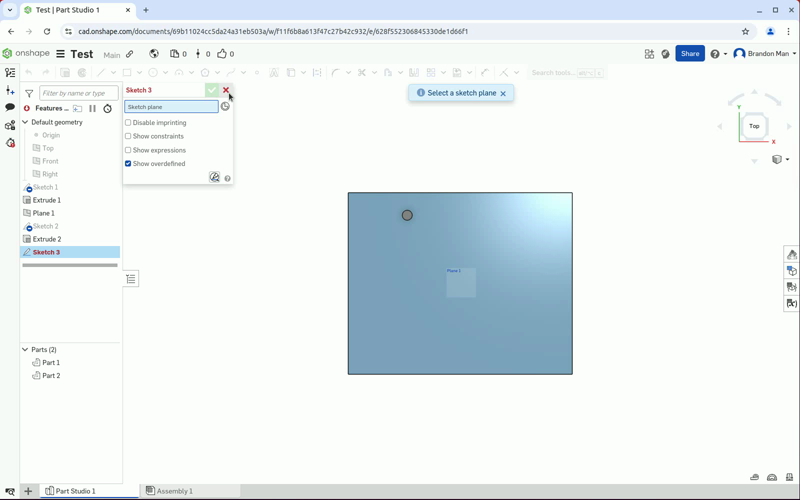
mouse_move(73, 215)
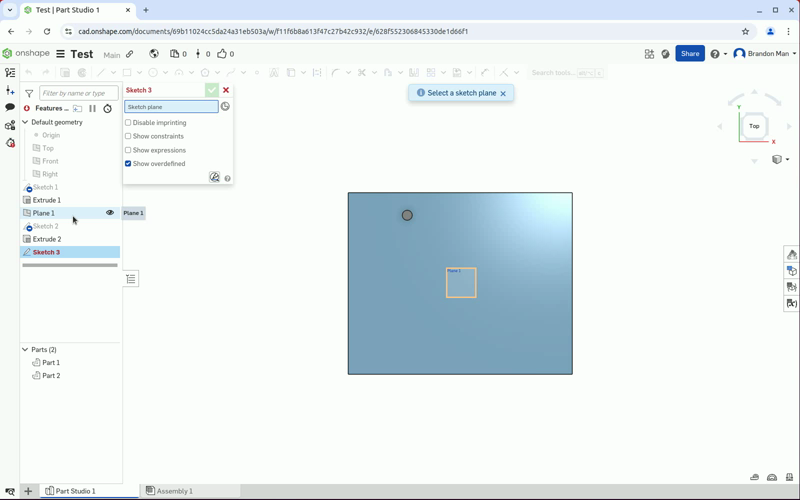
click(73, 215)
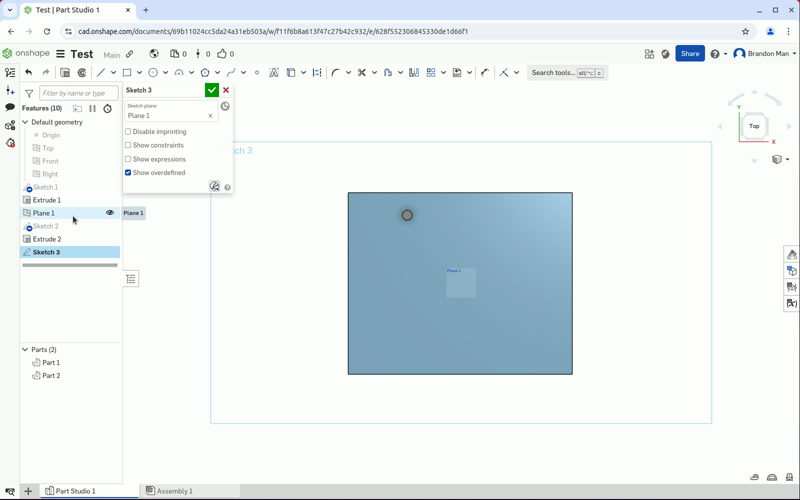
mouse_move(73, 352)
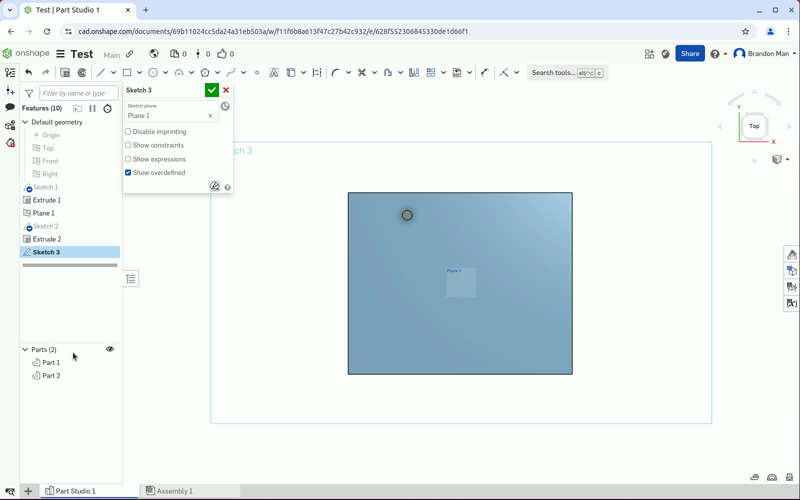
key(y)
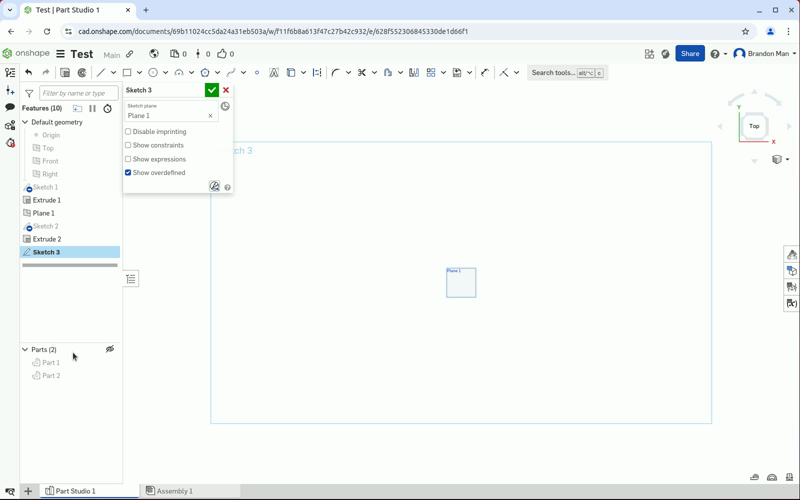
key(c)
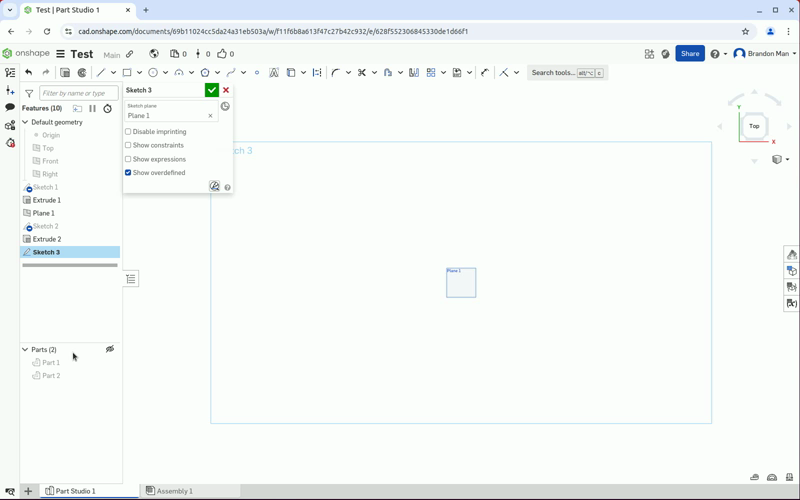
key_down(shift)
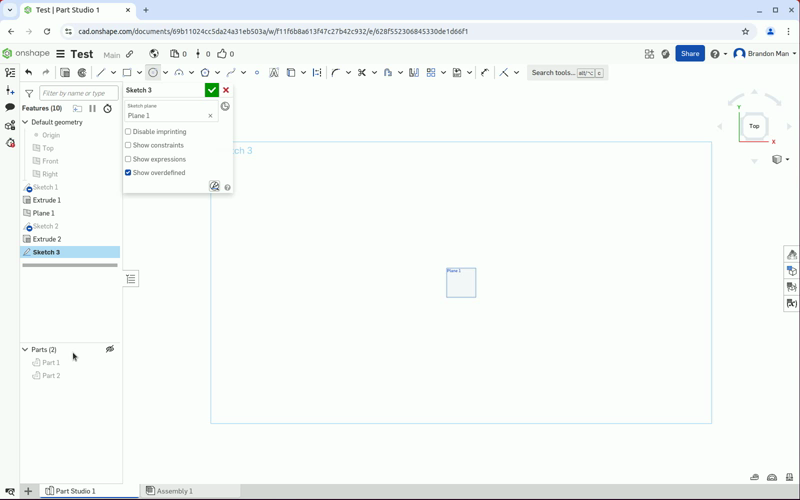
mouse_move(404, 351)
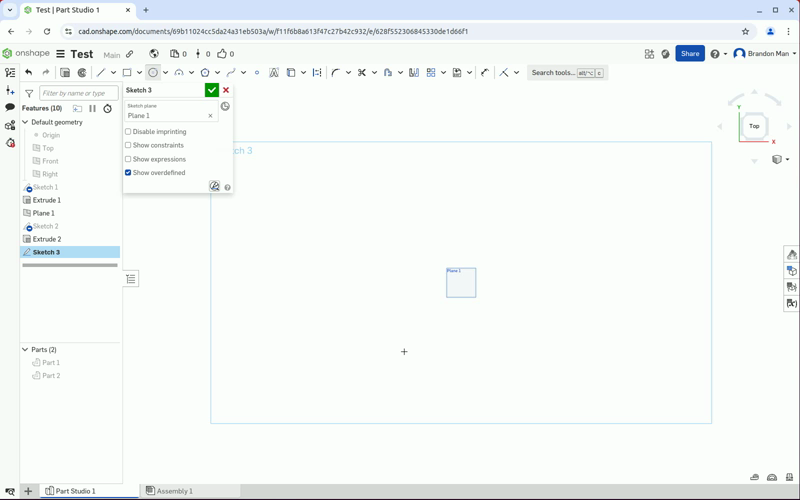
click(404, 351)
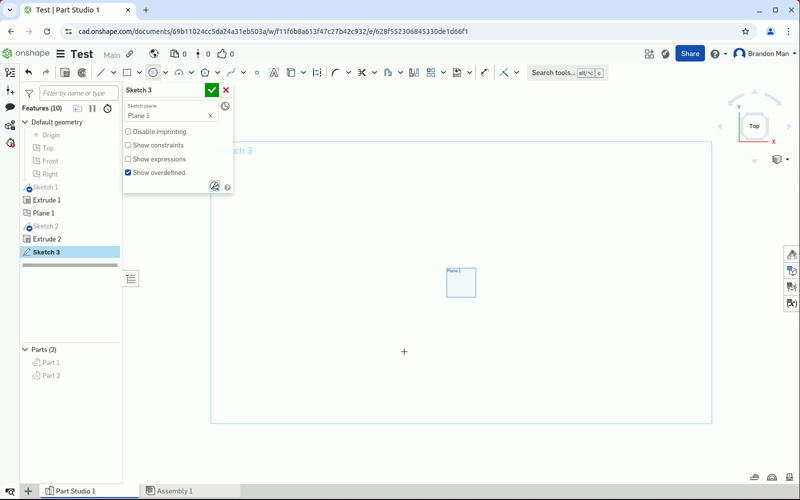
key_up(shift)
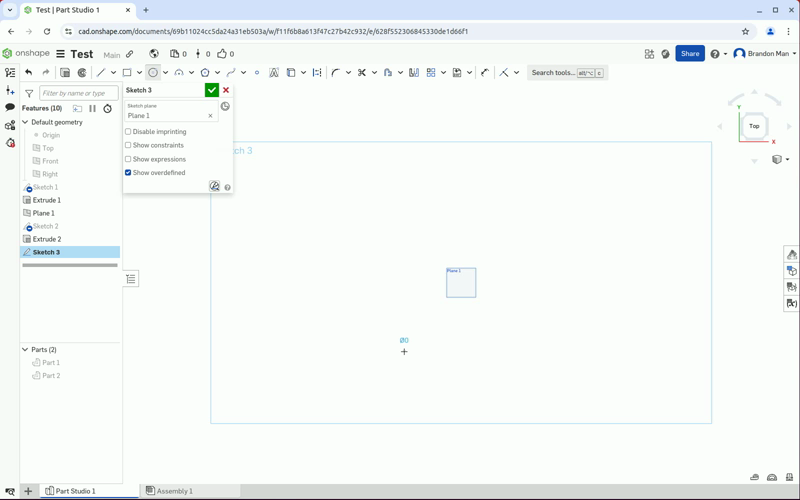
mouse_move(409, 351)
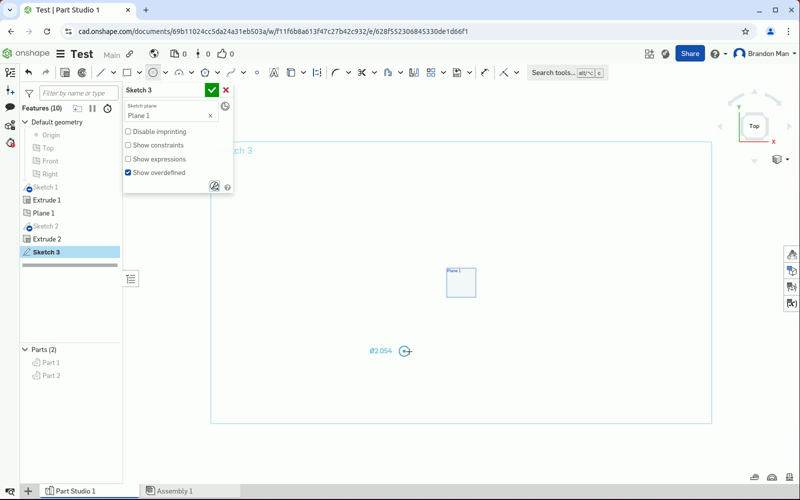
click(409, 351)
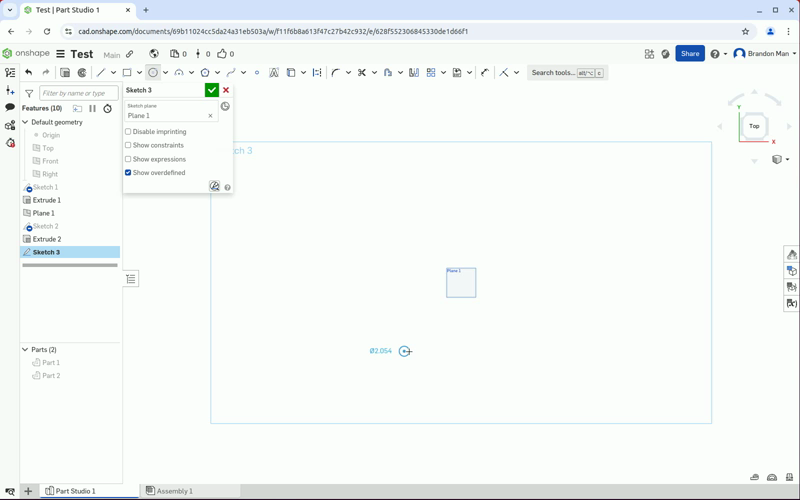
key(esc)
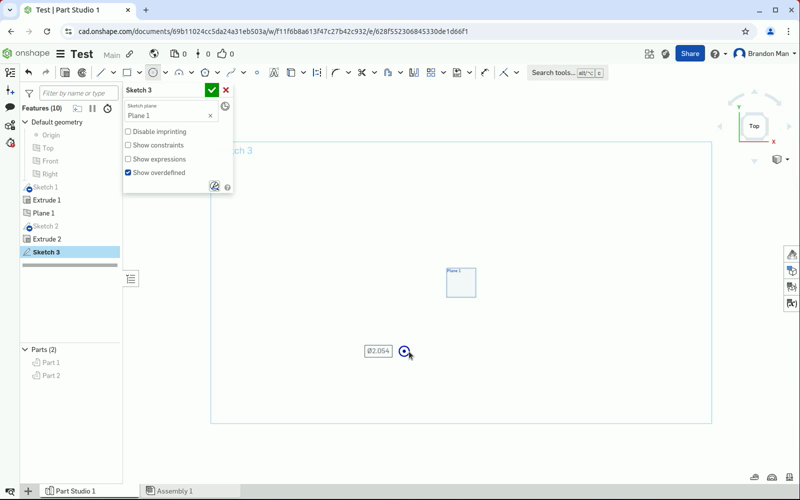
mouse_move(400, 353)
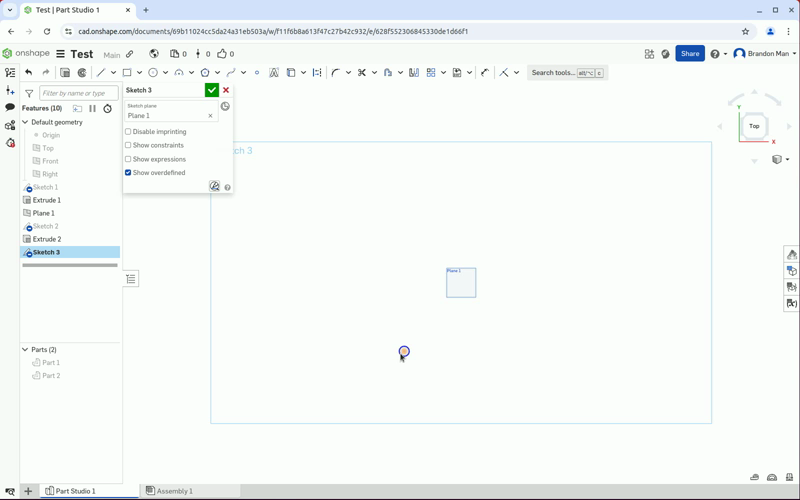
scroll(6)
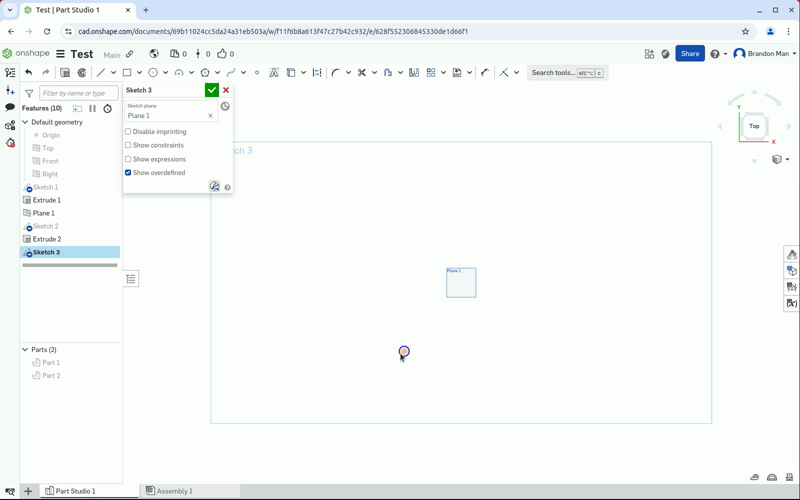
scroll(6)
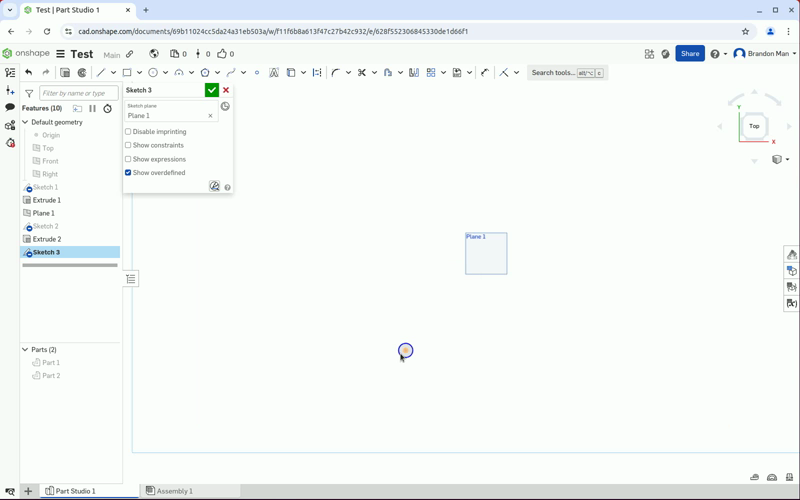
scroll(6)
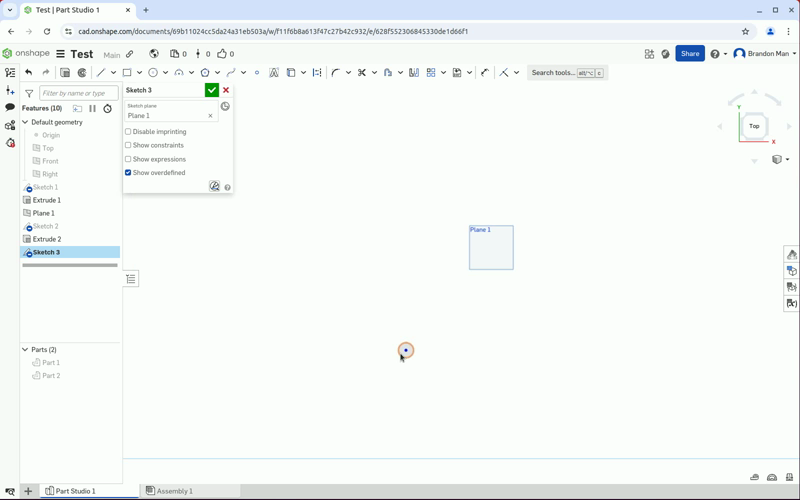
scroll(6)
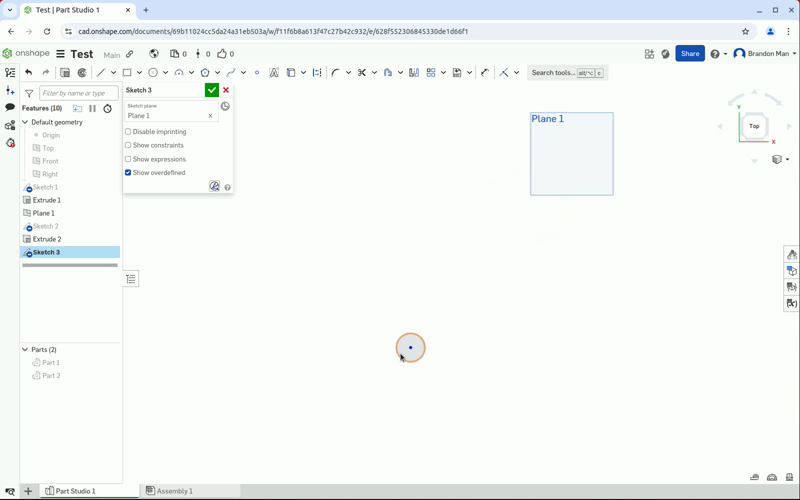
scroll(6)
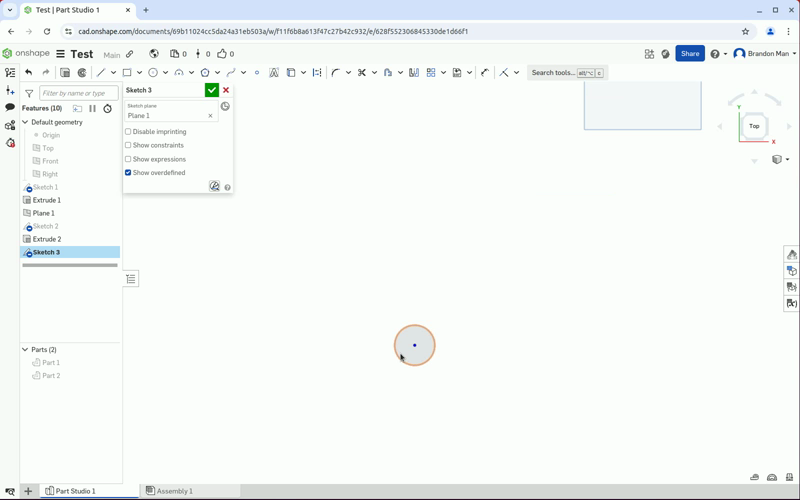
scroll(6)
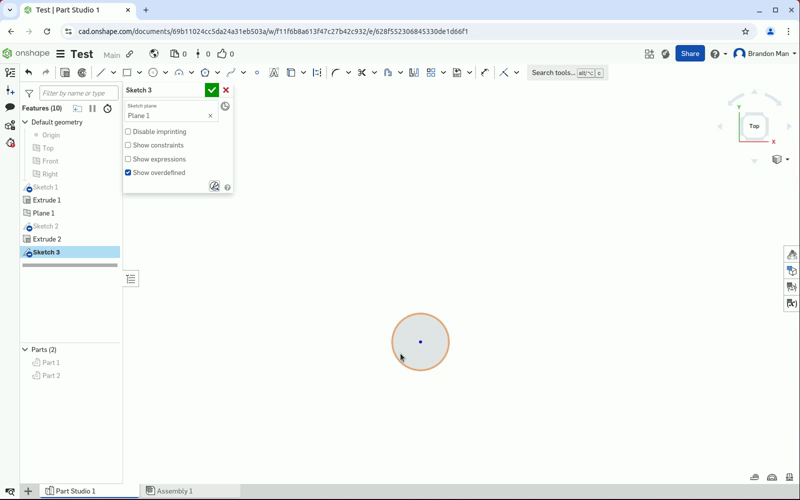
scroll(6)
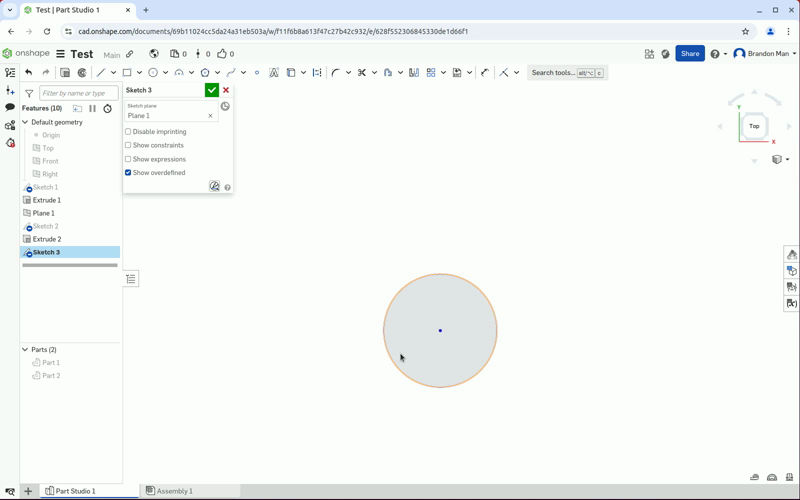
click(400, 353)
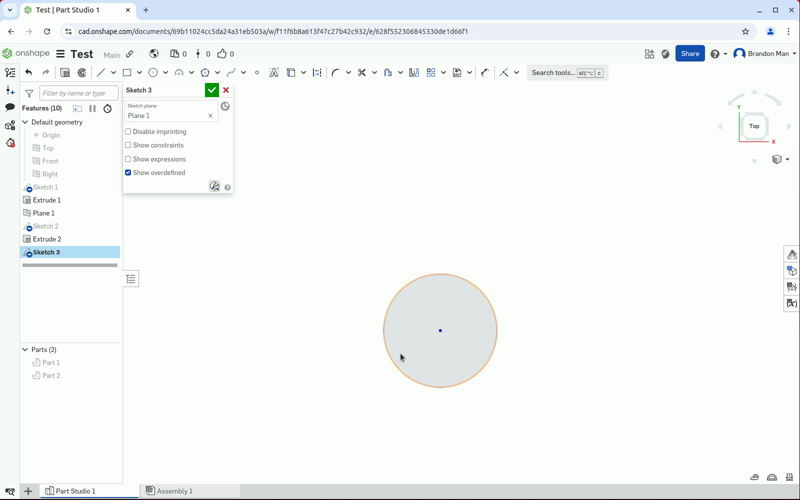
scroll(-6)
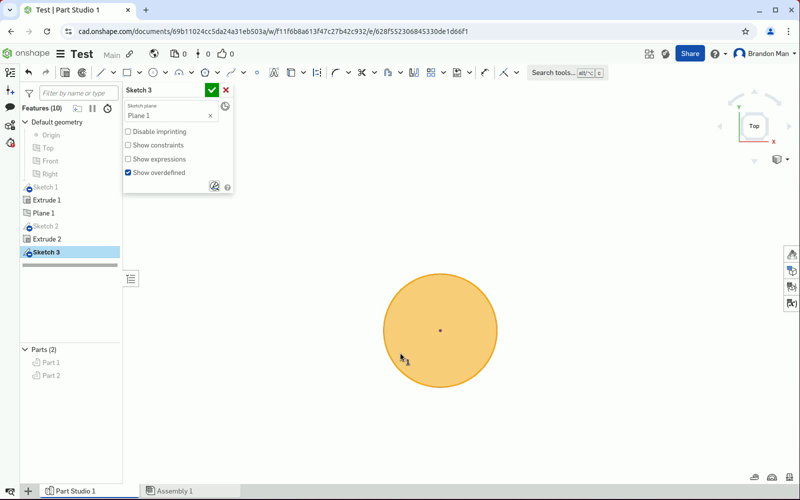
scroll(-6)
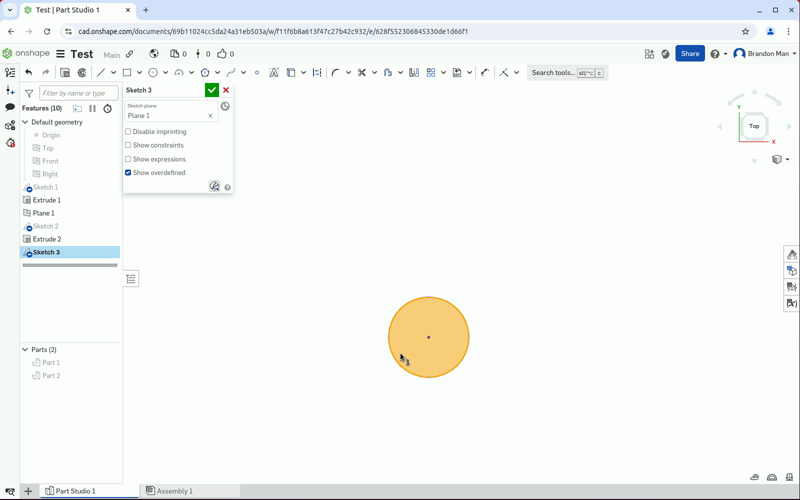
scroll(-6)
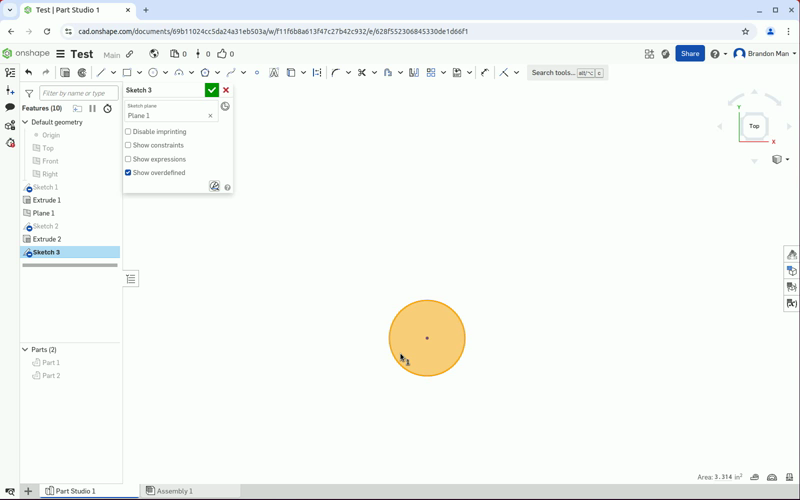
scroll(-6)
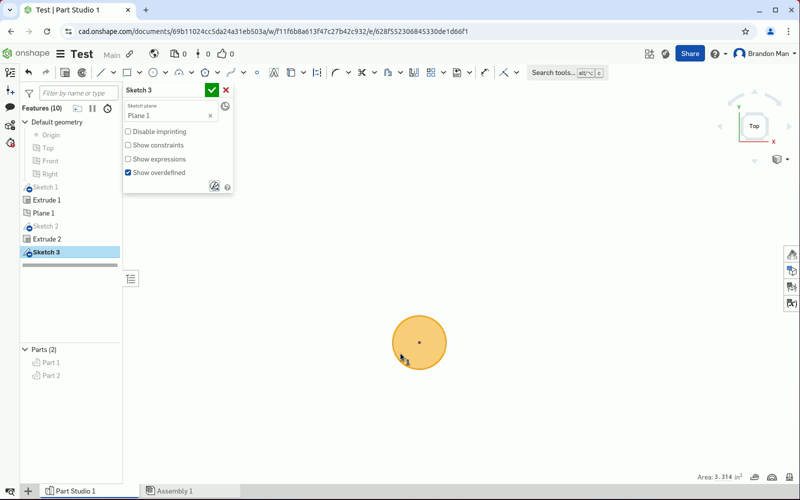
scroll(-6)
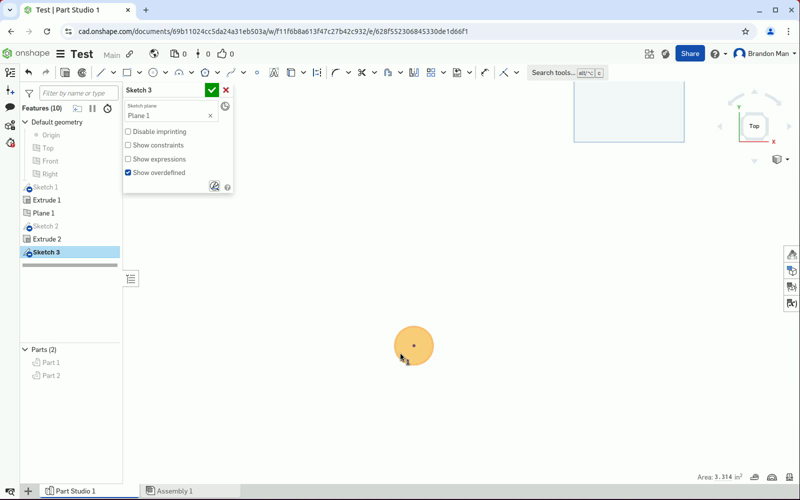
scroll(-6)
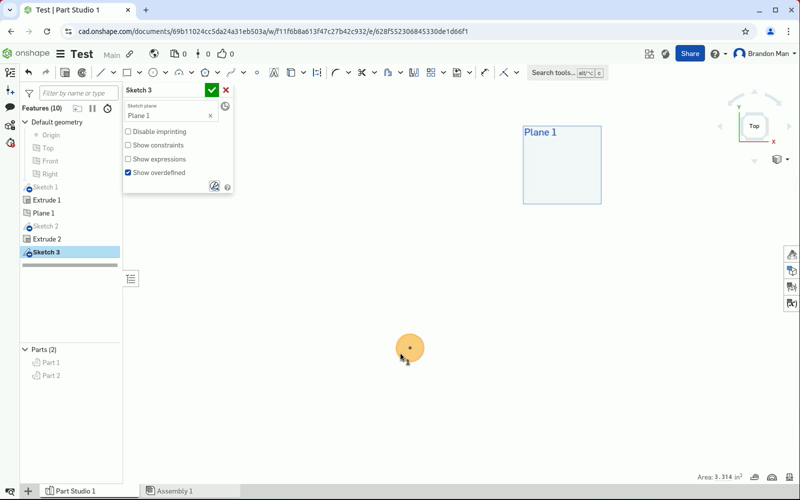
scroll(-6)
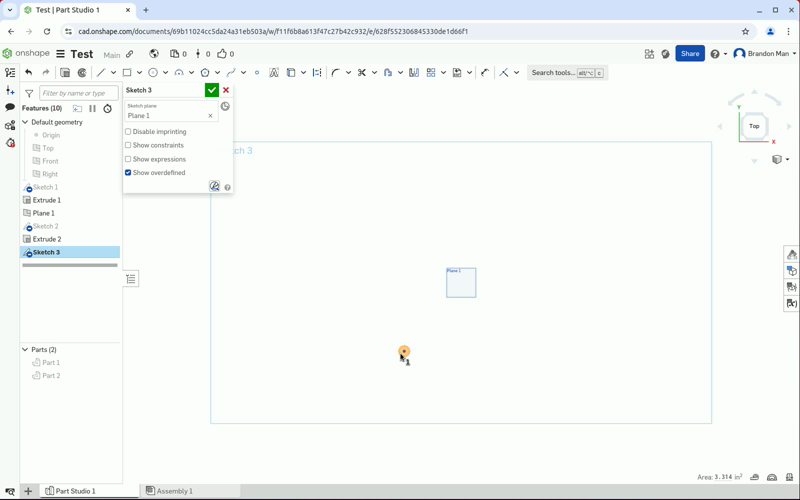
mouse_move(73, 352)
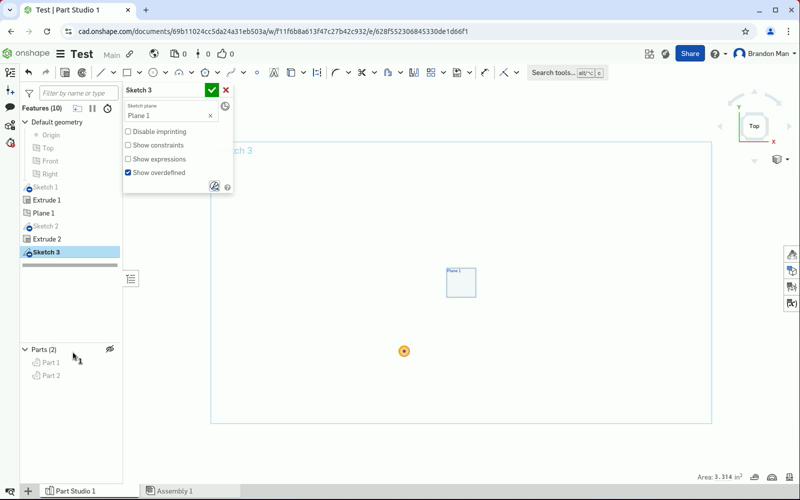
key(shift+y)
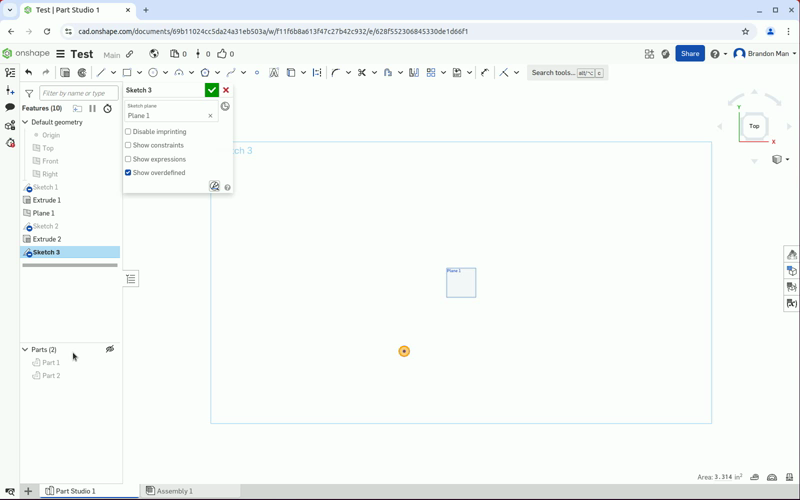
key(shift+e)
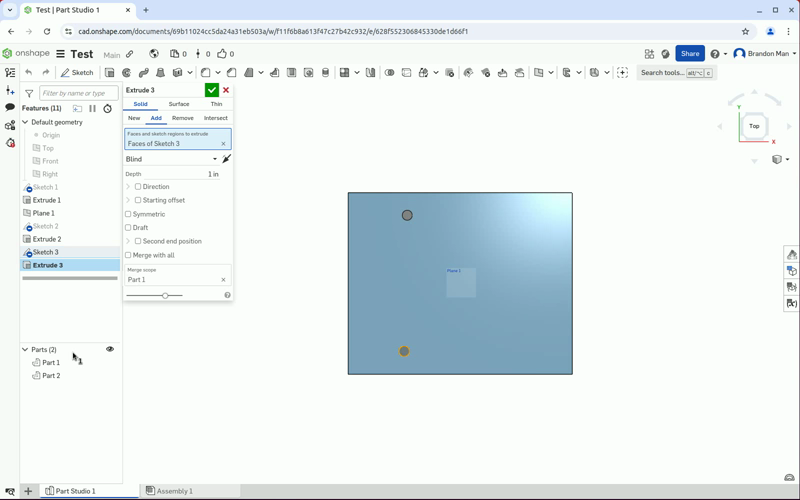
mouse_move(143, 106)
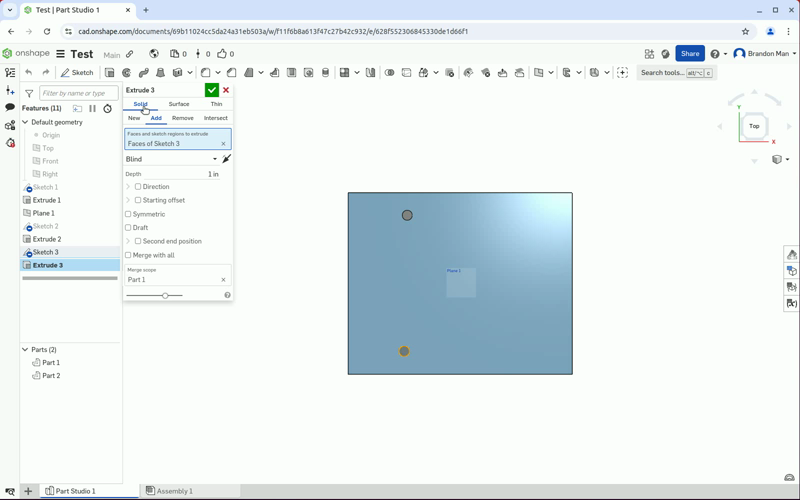
click(143, 106)
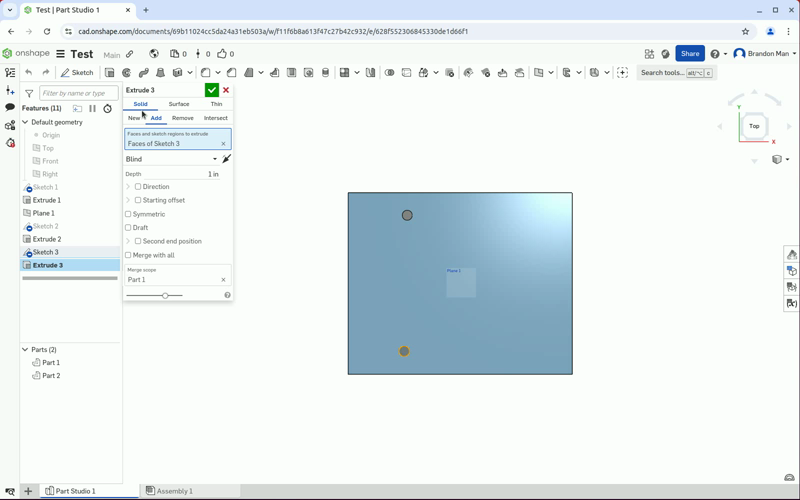
mouse_move(137, 120)
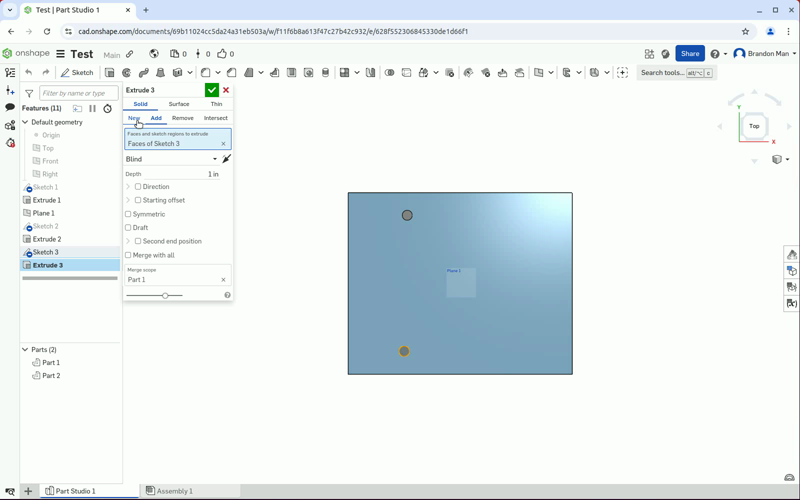
click(137, 120)
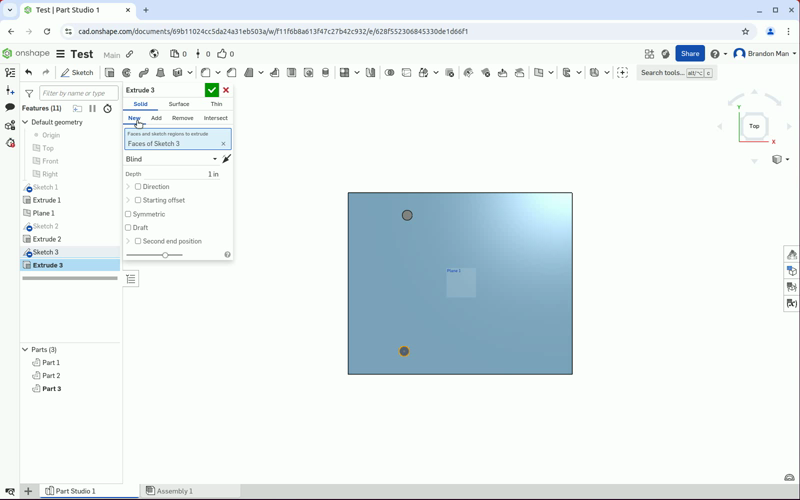
key(tab, 4)
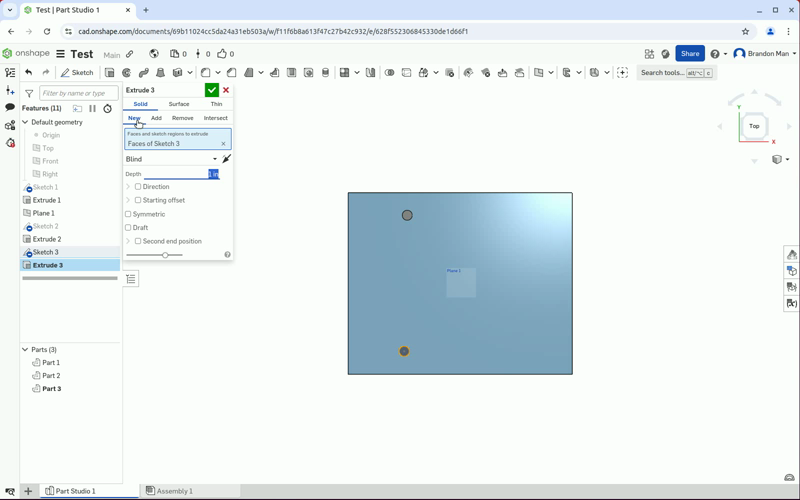
text(1.685)
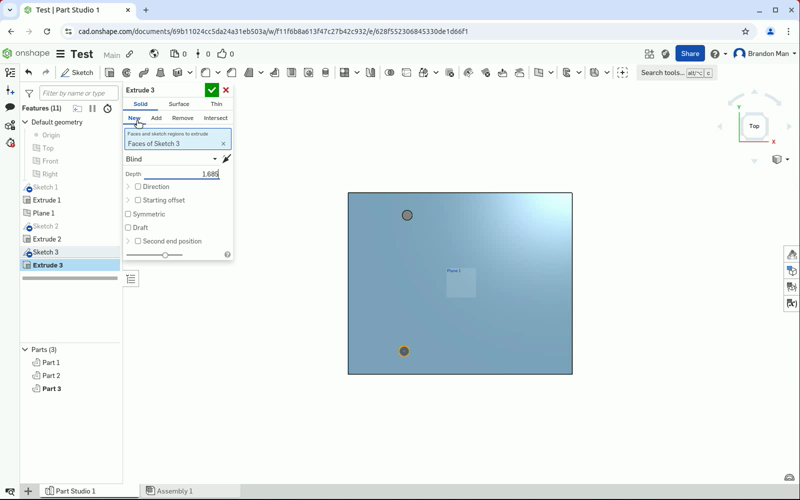
key(enter)
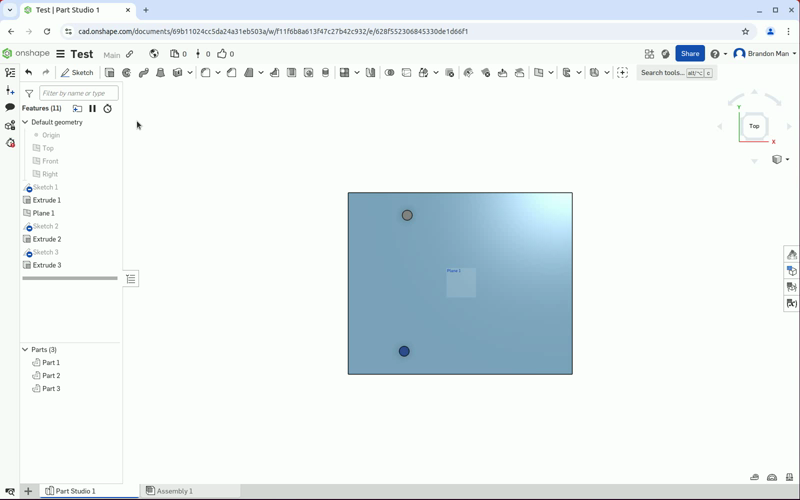
key(shift+h)
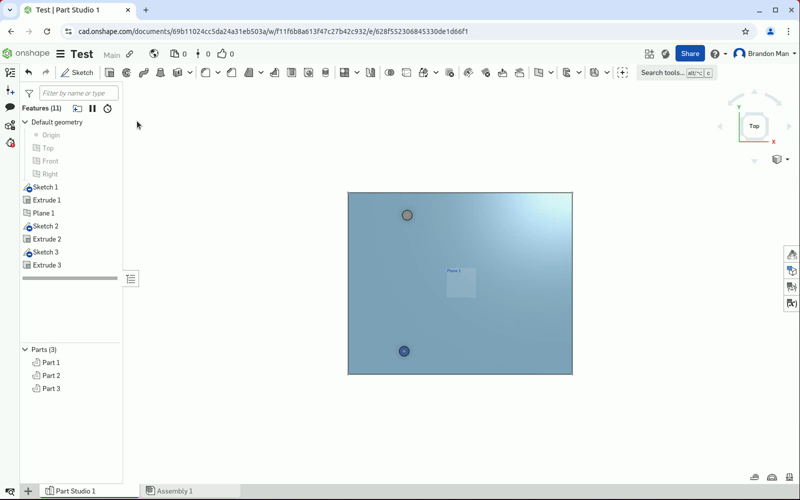
key(shift+h)
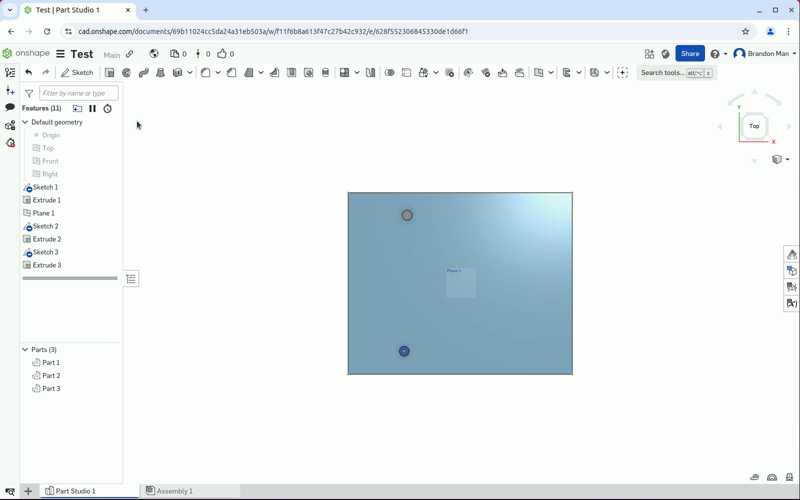
key(shift+7)
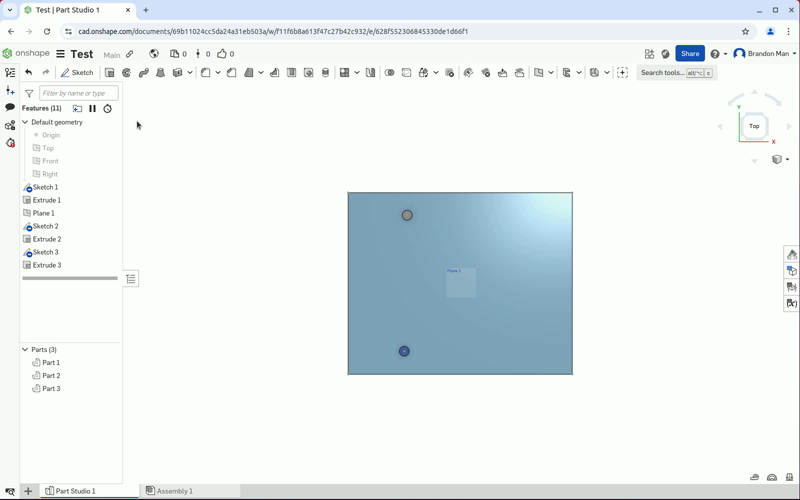
key(up, 3)
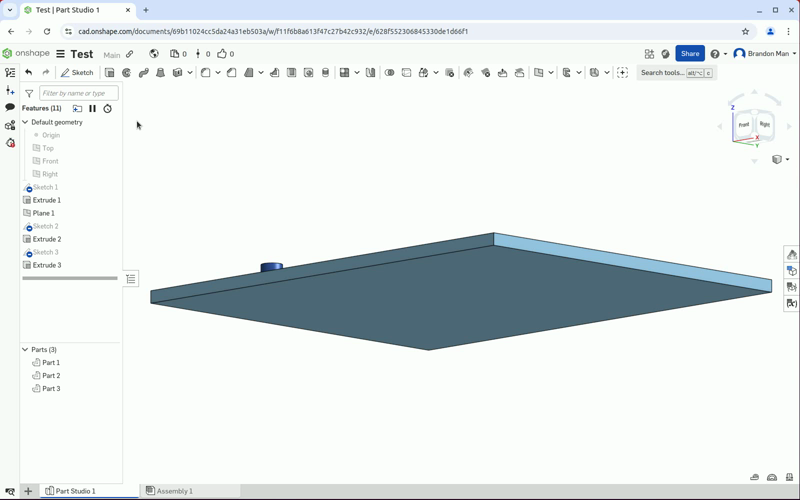
key(left, 3)
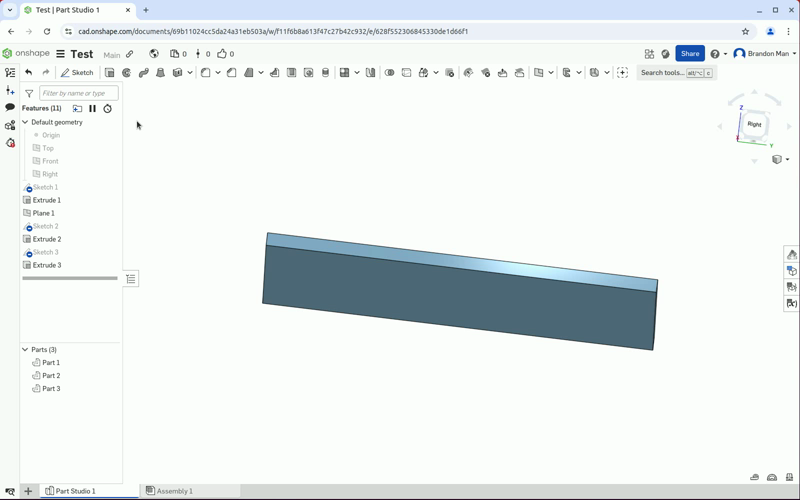
key(right, 3)
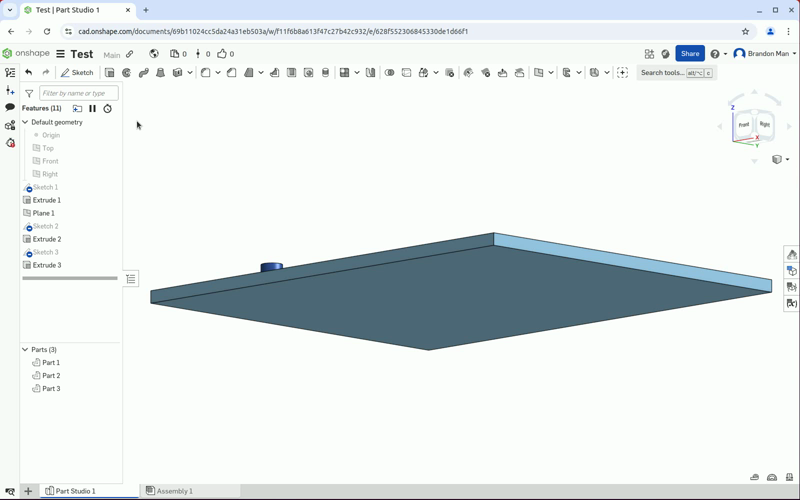
key(down, 3)
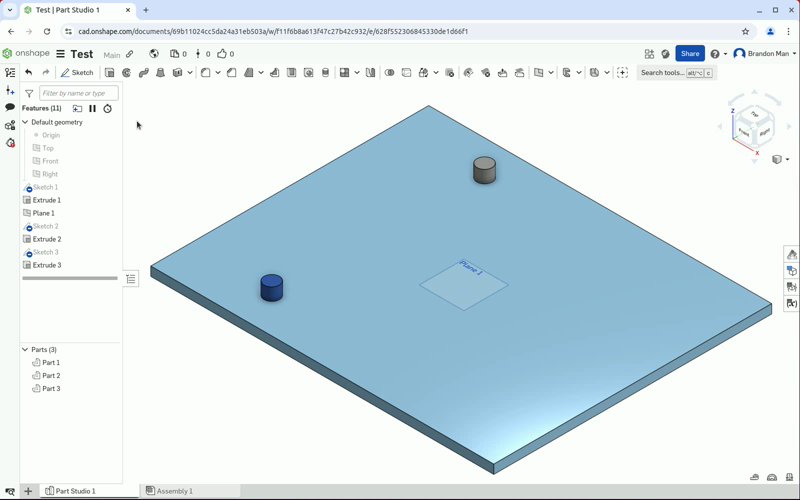
mouse_move(73, 189)
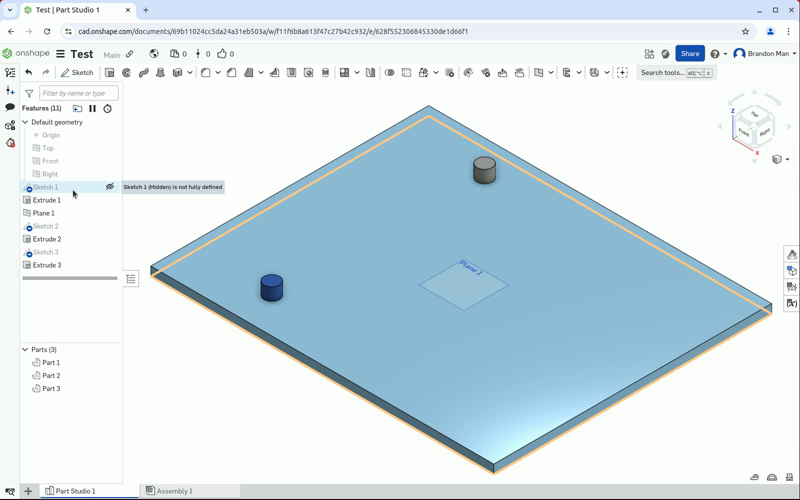
click(73, 189)